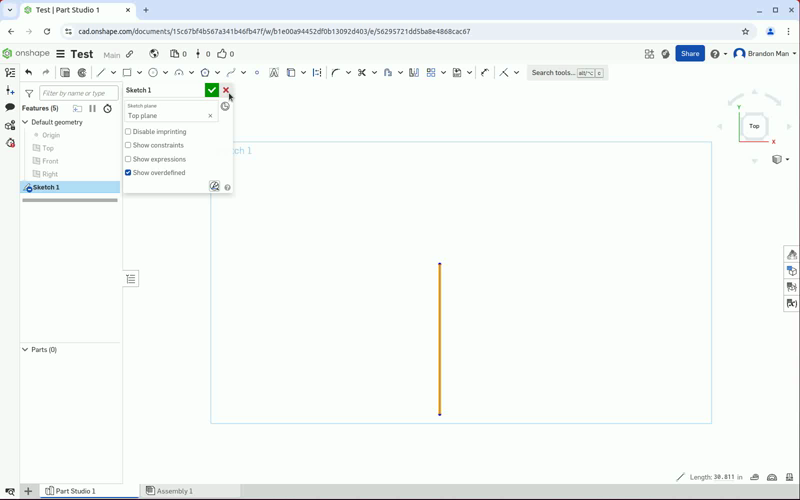
key(shift+h)
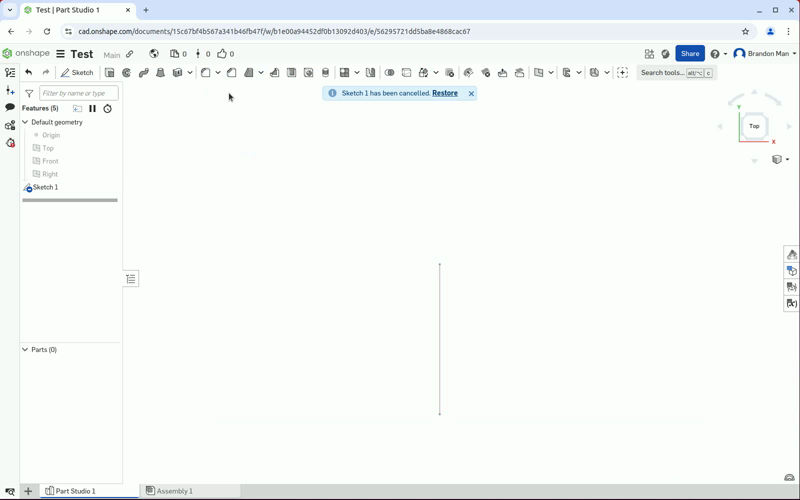
key(shift+s)
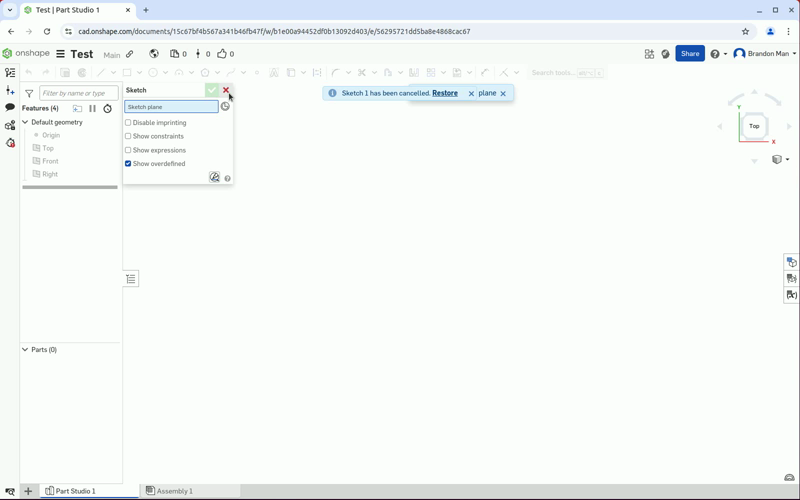
mouse_move(73, 150)
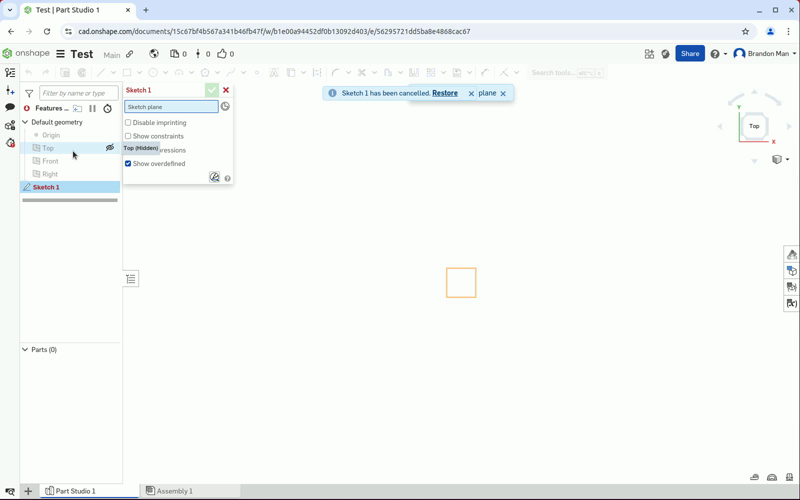
click(73, 150)
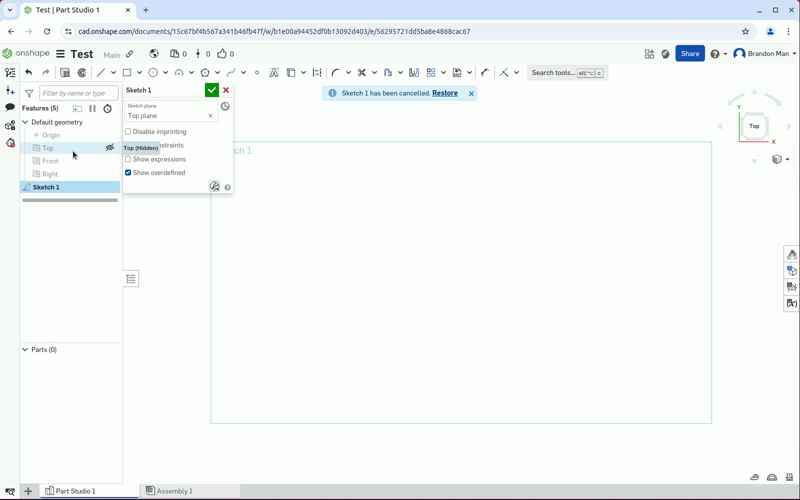
mouse_move(73, 352)
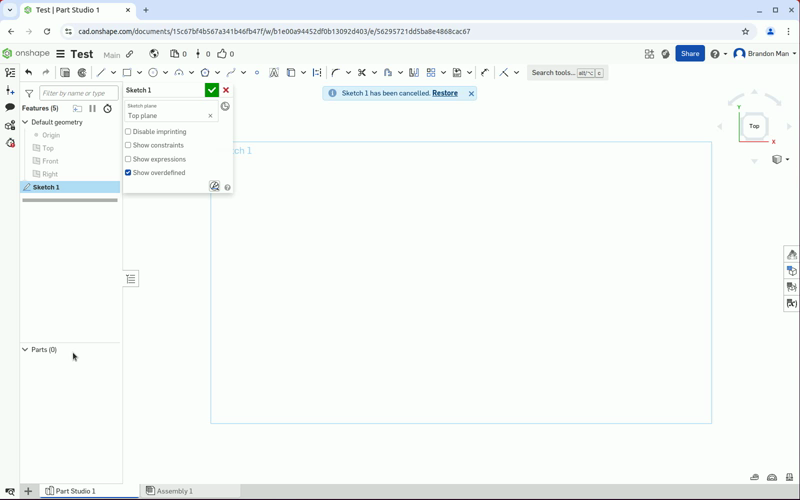
key(y)
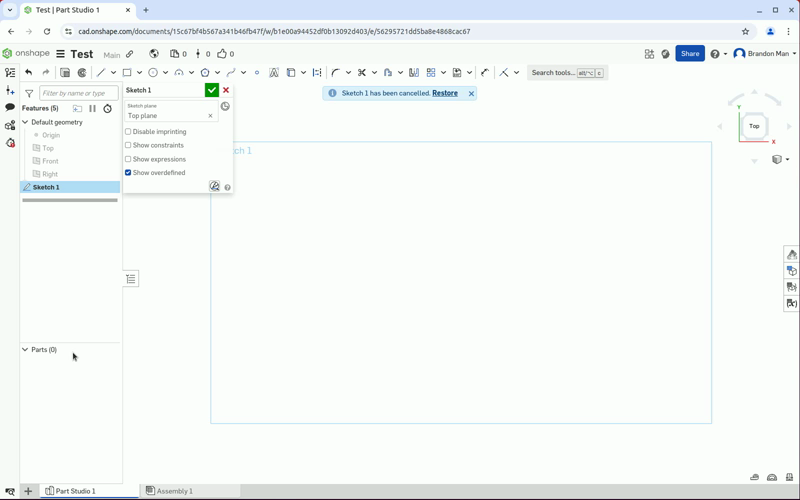
key(l)
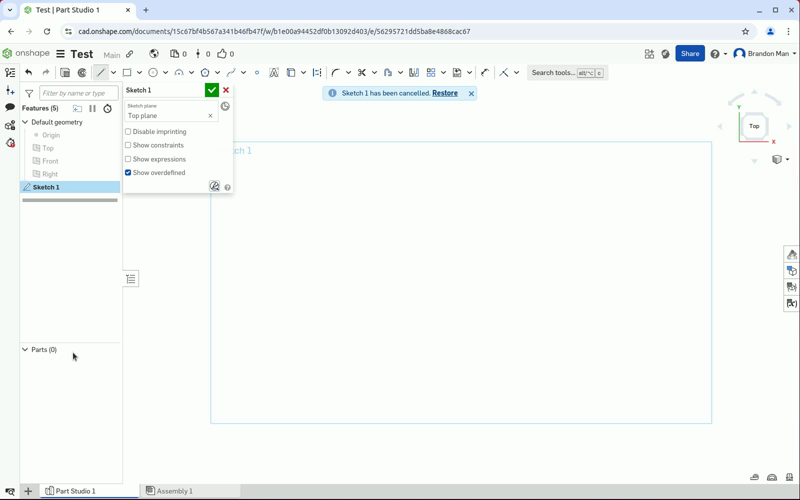
key_down(shift)
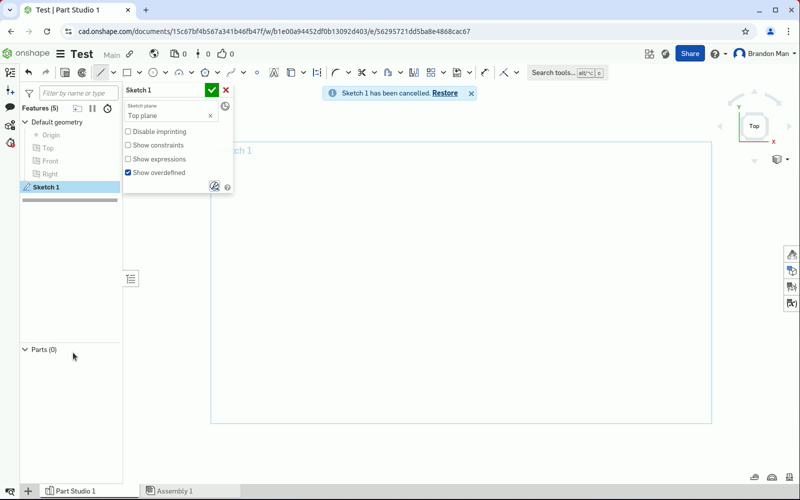
mouse_move(348, 282)
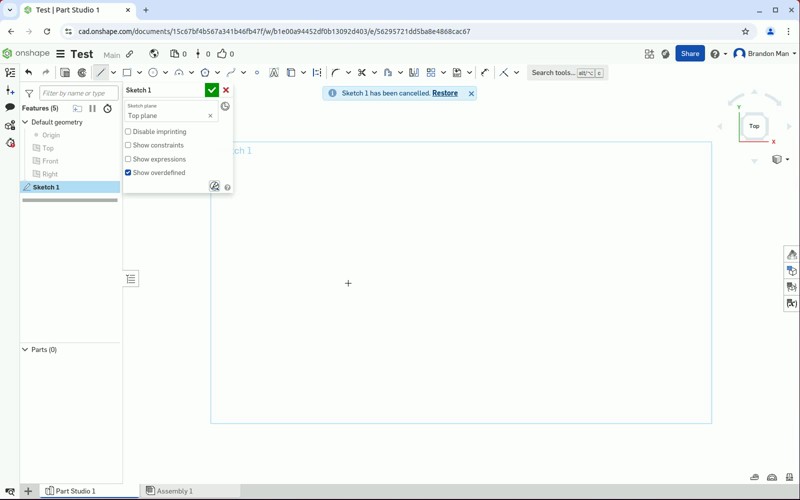
click(348, 282)
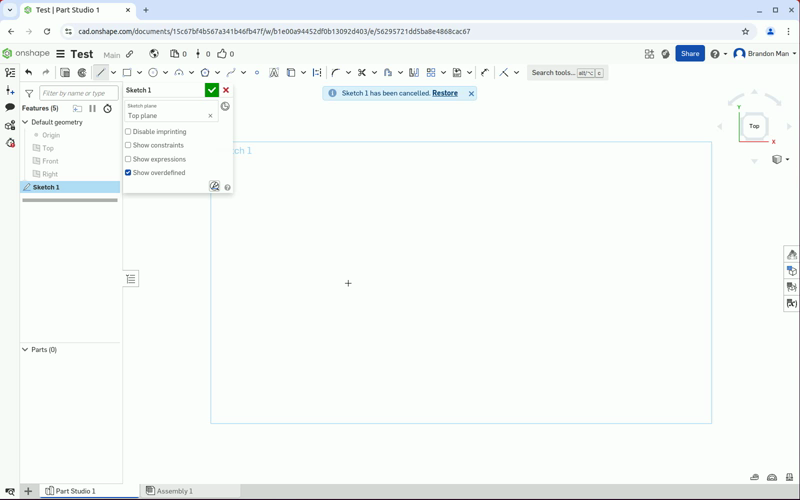
key_up(shift)
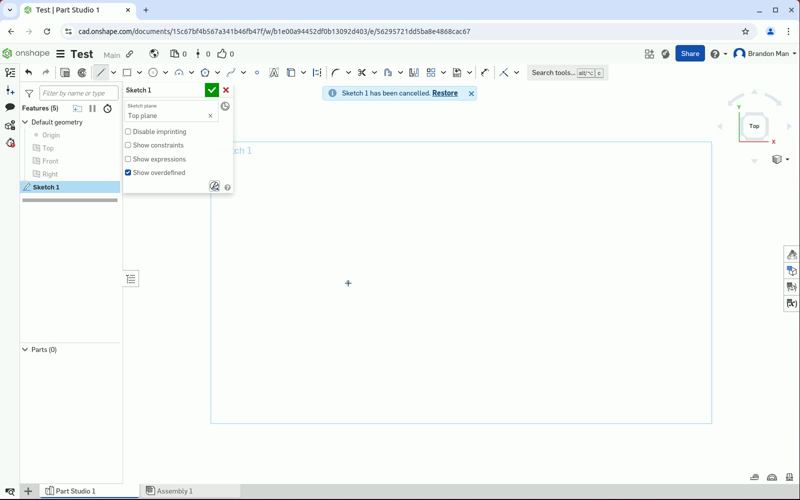
key_down(shift)
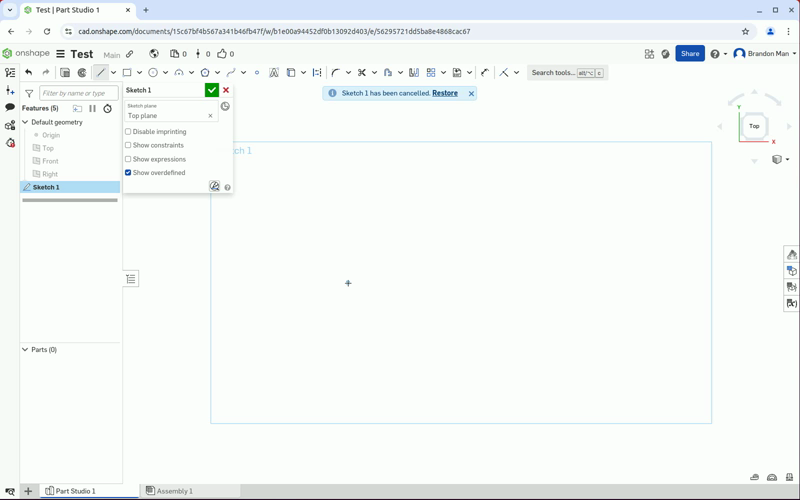
mouse_move(460, 282)
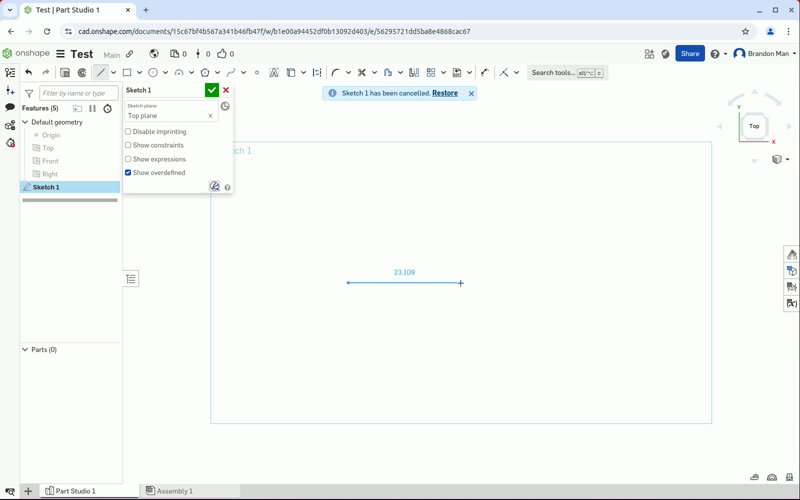
click(460, 282)
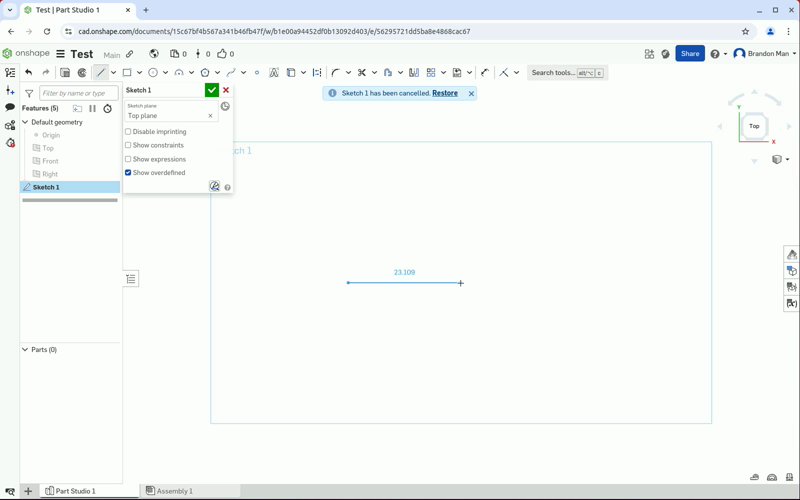
key_up(shift)
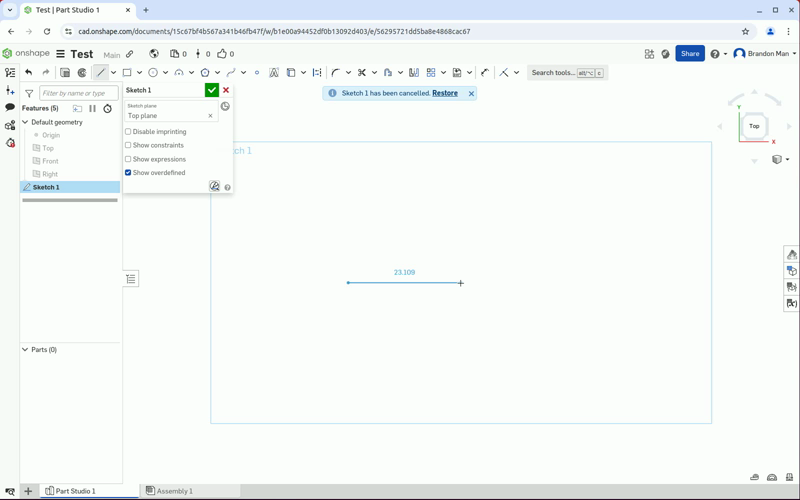
key_down(shift)
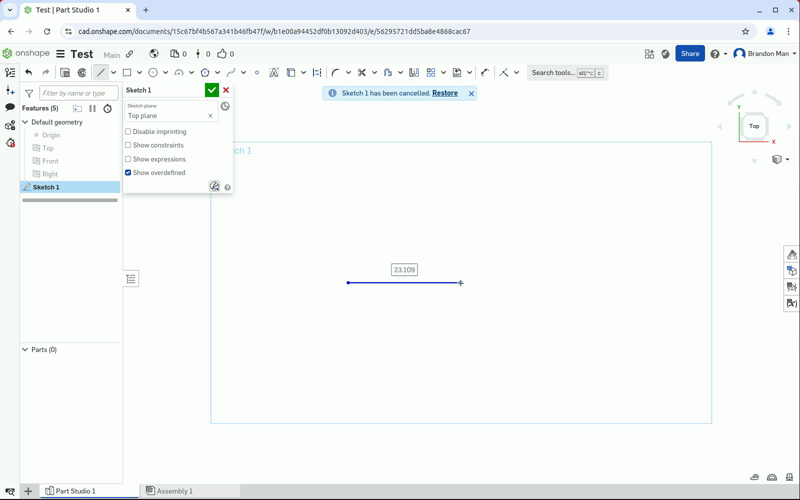
mouse_move(490, 282)
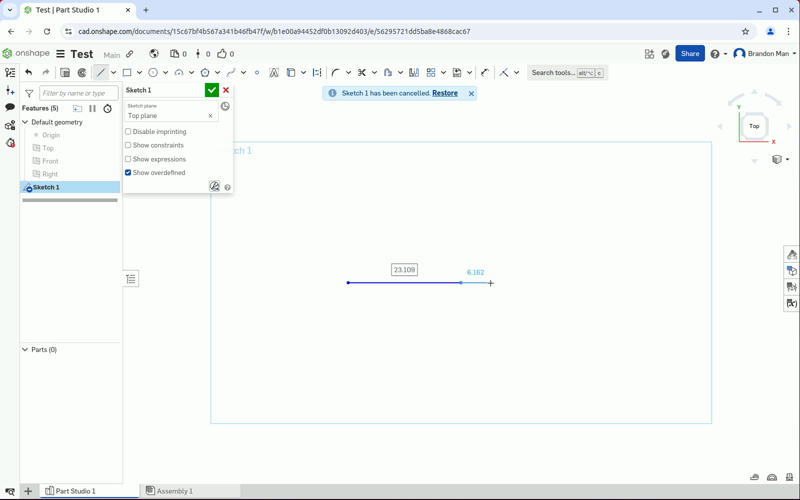
mouse_move(460, 229)
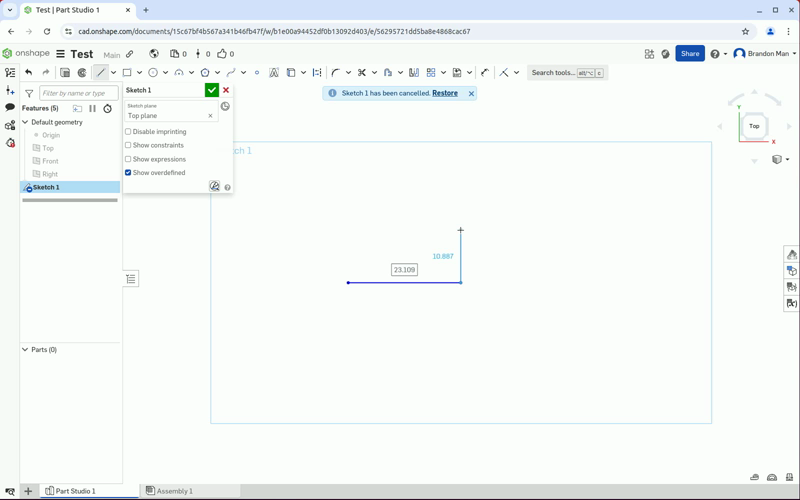
click(460, 229)
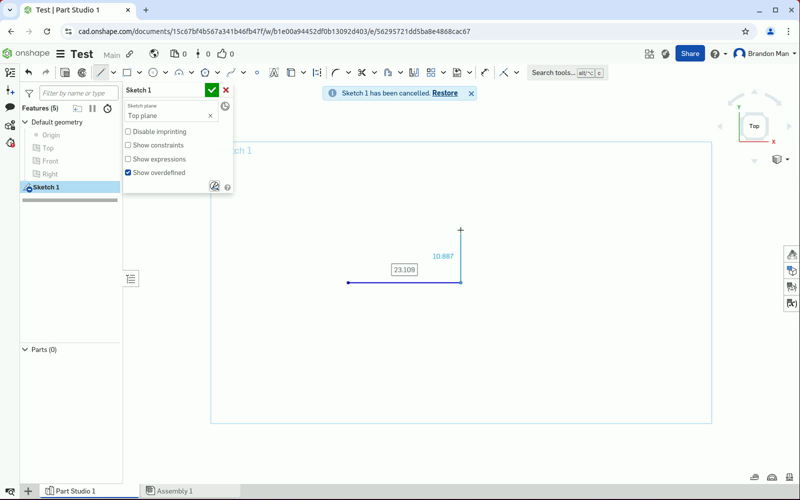
key_up(shift)
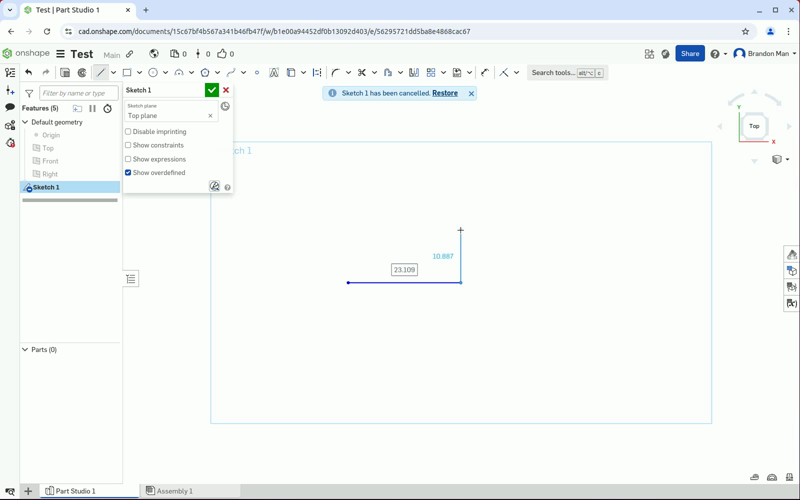
key_down(shift)
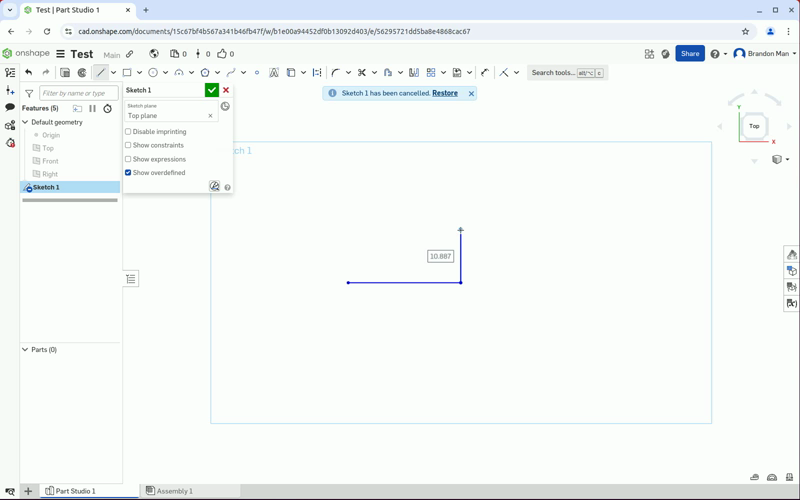
mouse_move(348, 229)
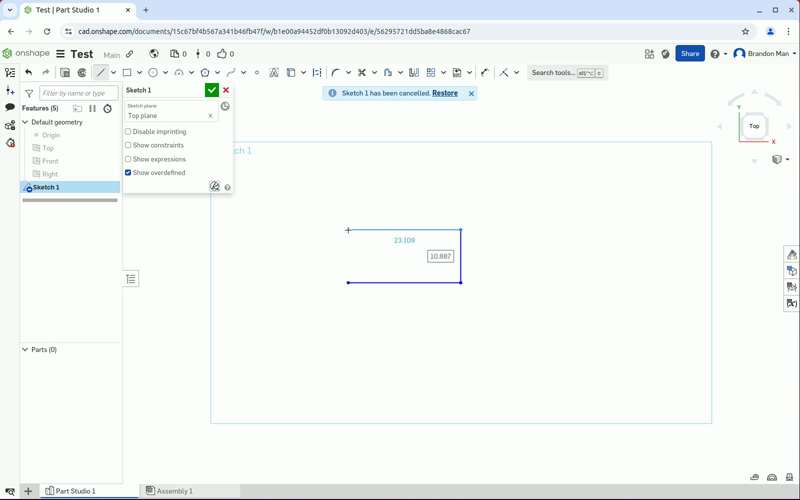
click(348, 229)
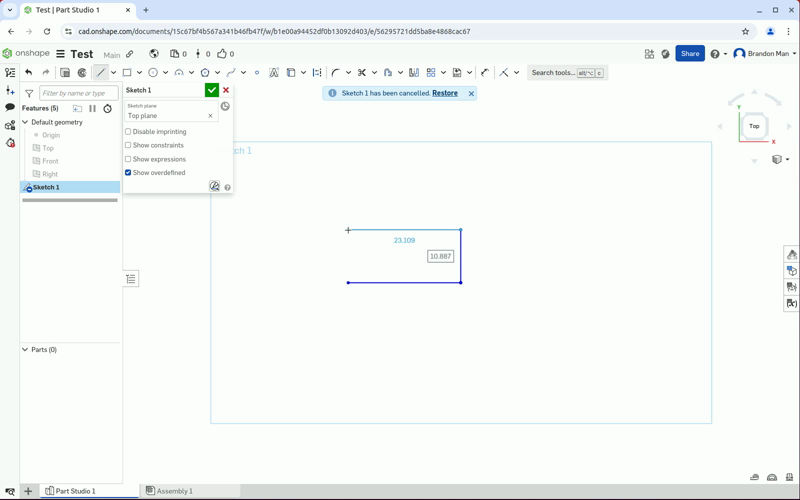
key_up(shift)
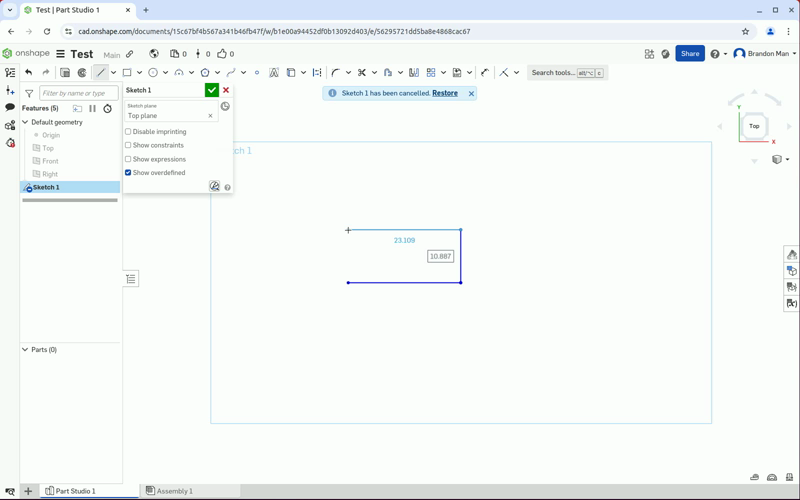
mouse_move(378, 229)
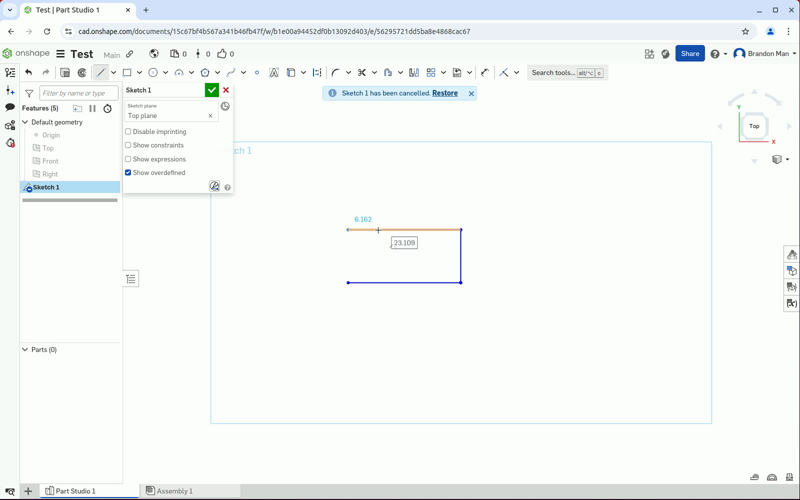
key_down(shift)
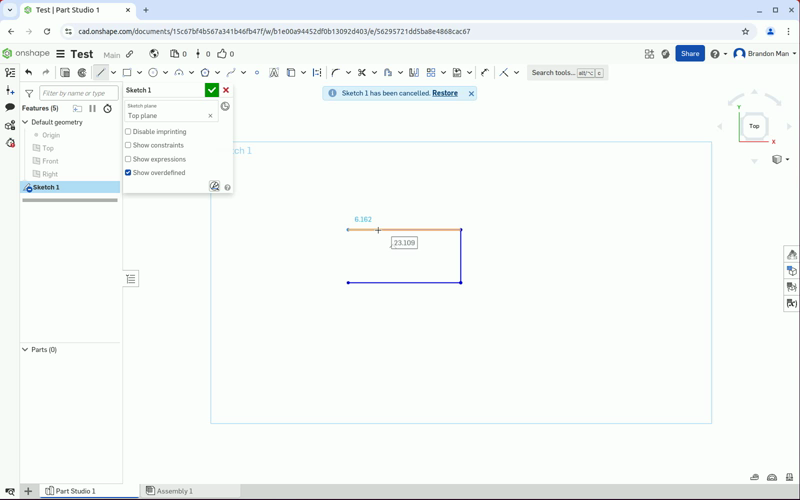
mouse_move(348, 282)
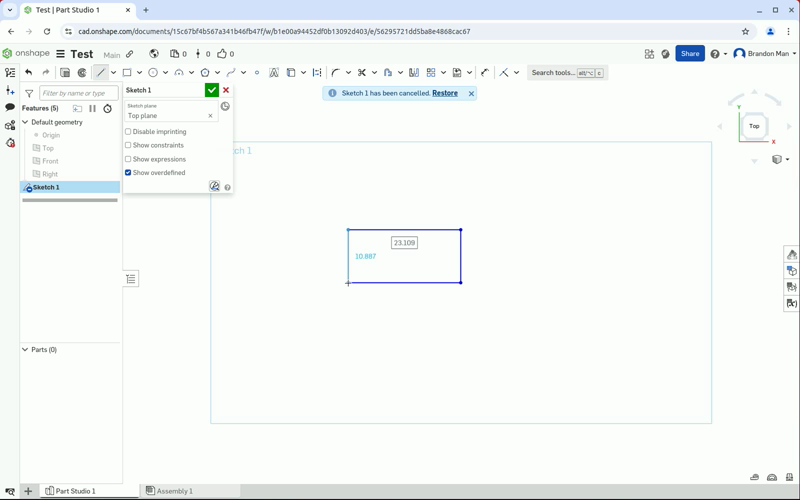
key_up(shift)
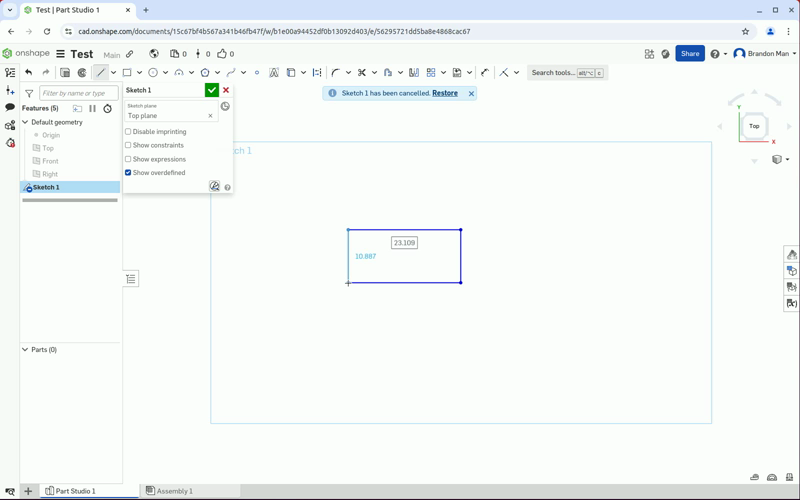
click(348, 282)
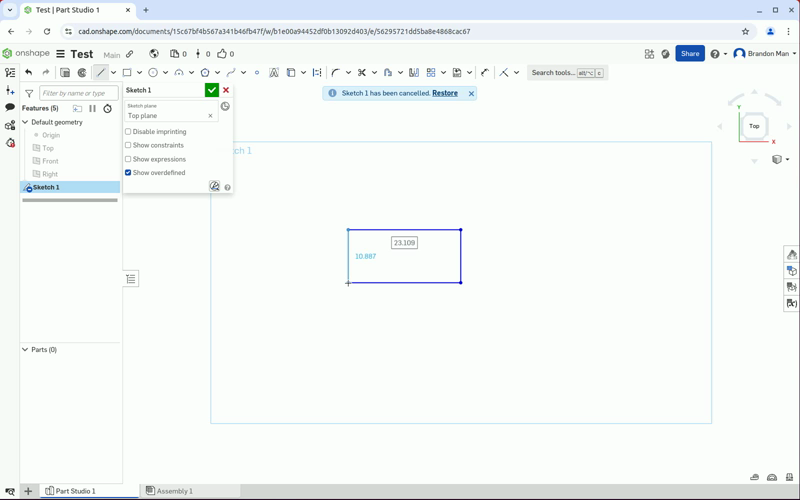
key(esc)
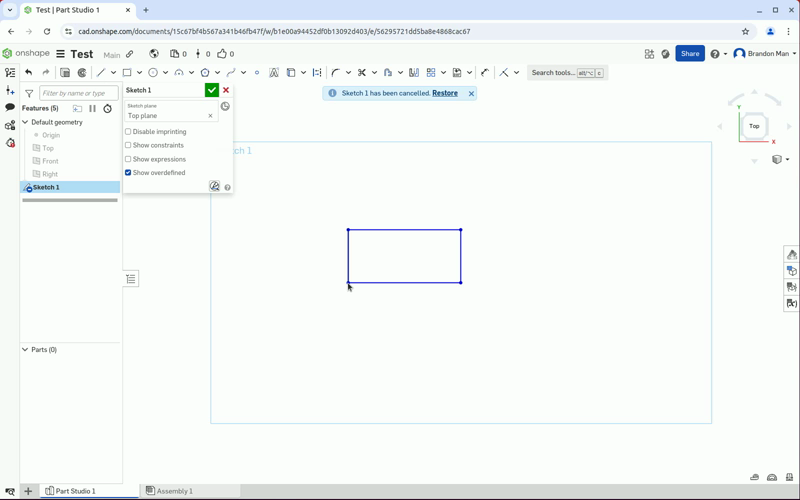
key(c)
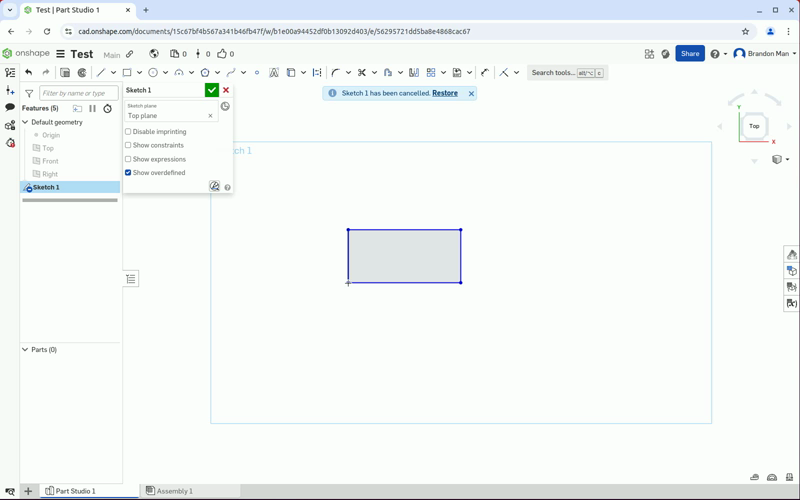
key_down(shift)
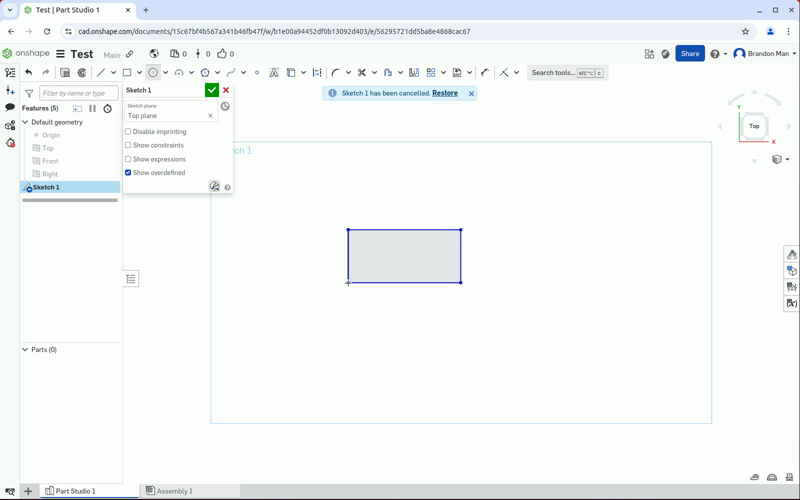
mouse_move(359, 264)
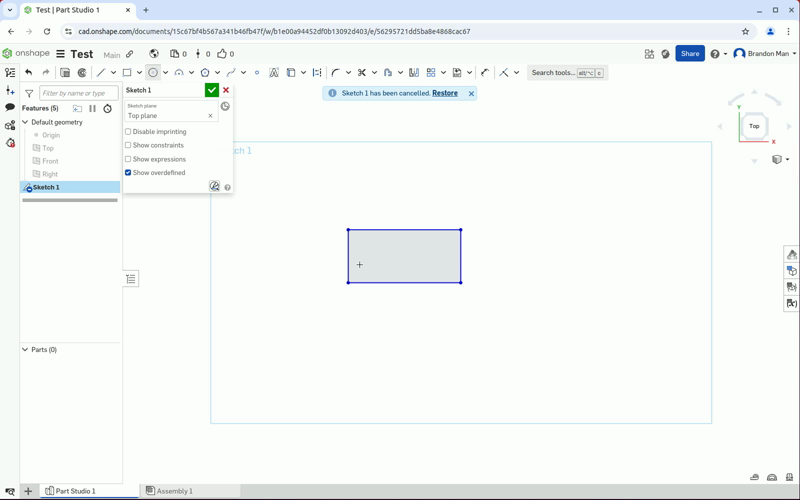
click(359, 264)
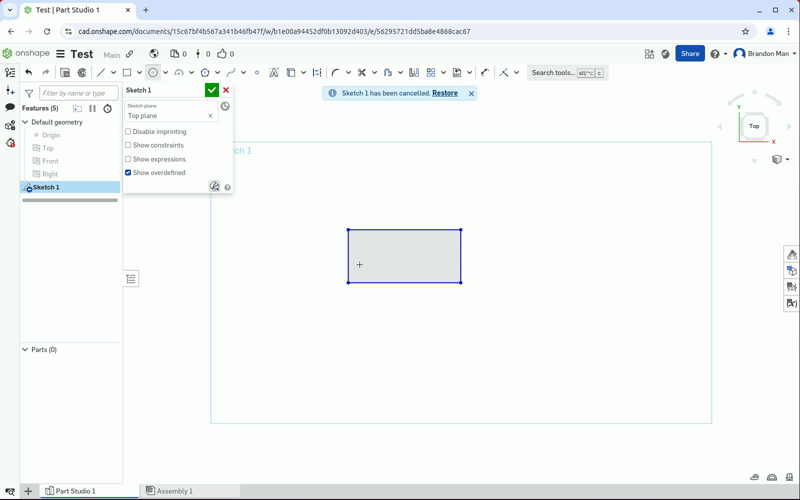
key_up(shift)
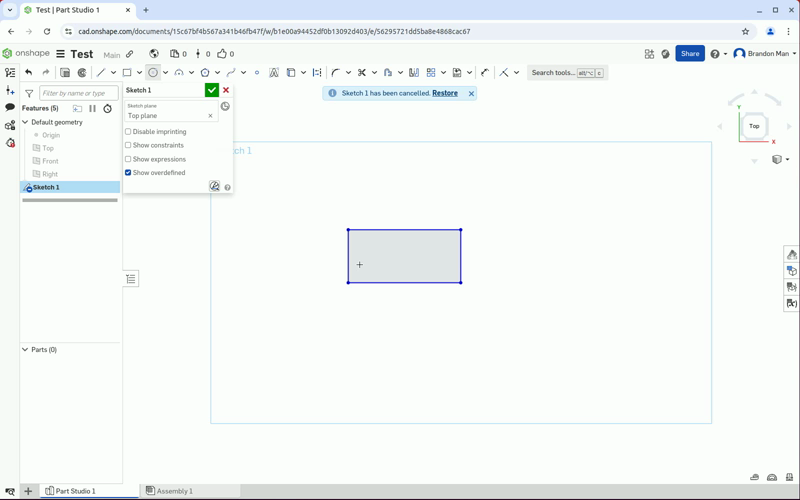
mouse_move(363, 264)
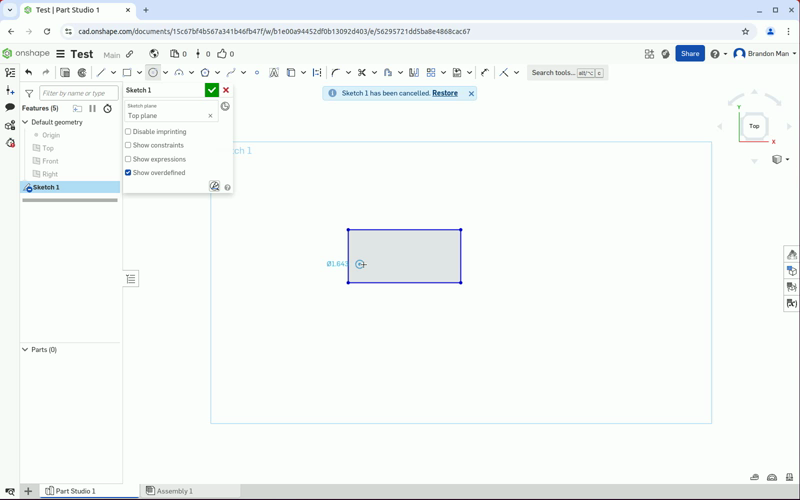
click(363, 264)
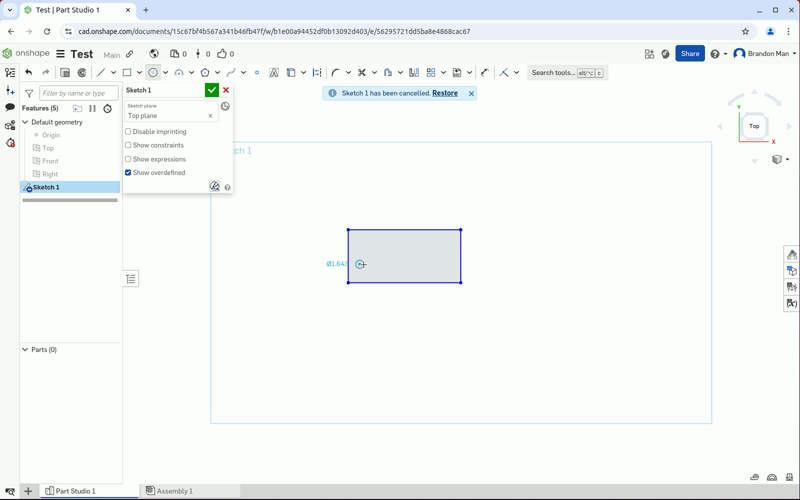
key(esc)
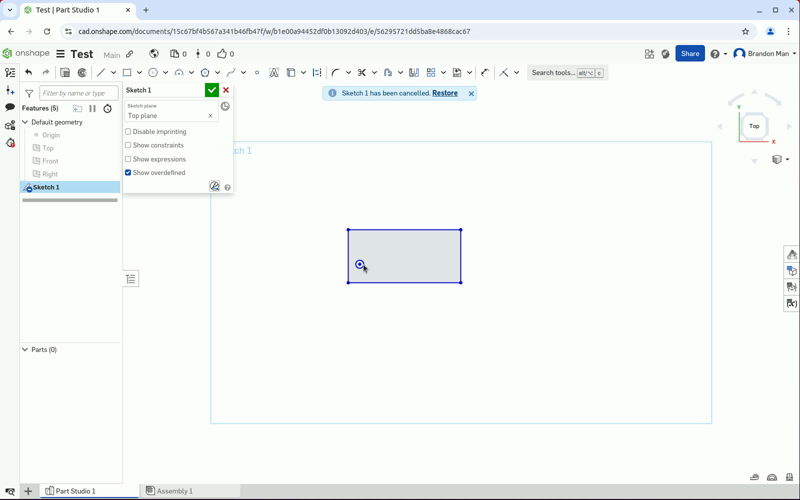
key(c)
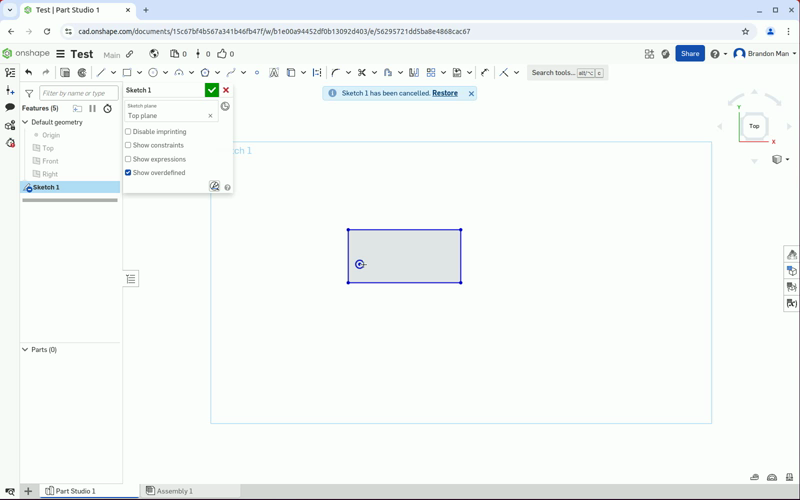
key_down(shift)
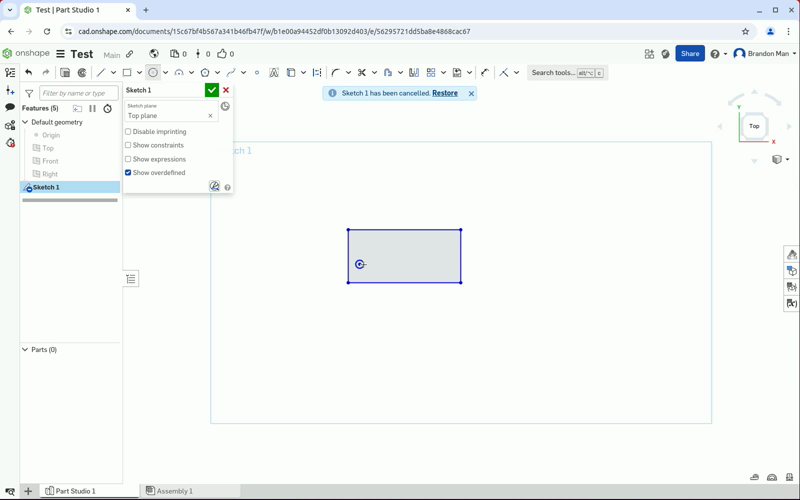
mouse_move(404, 256)
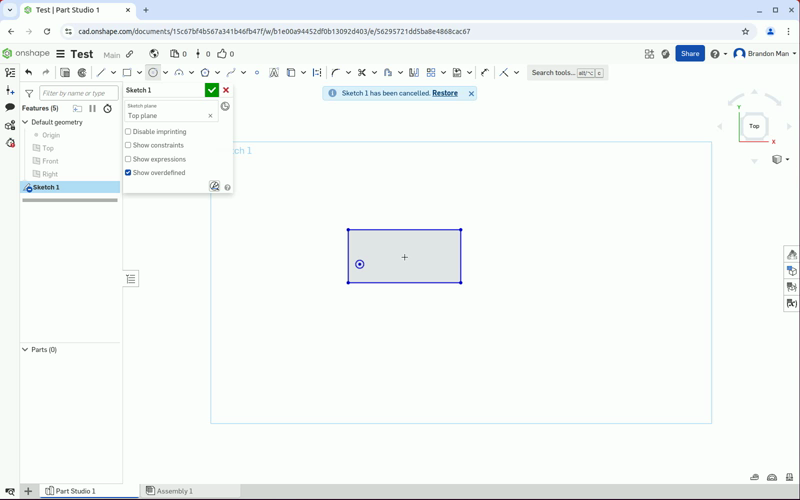
click(404, 256)
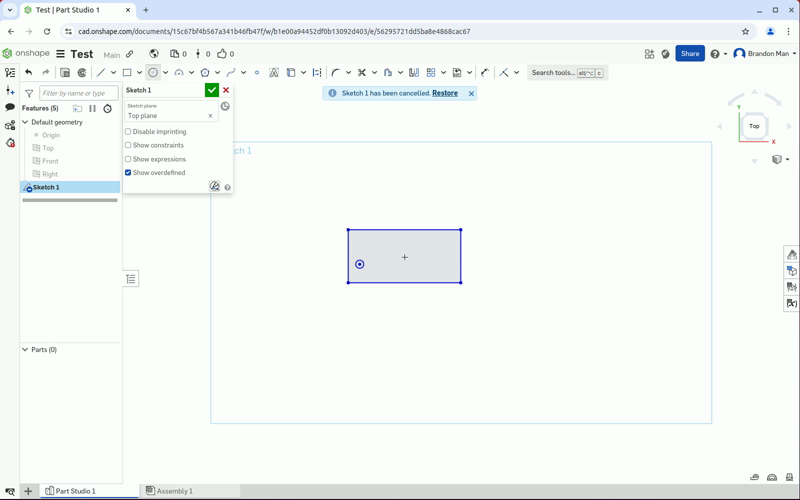
key_up(shift)
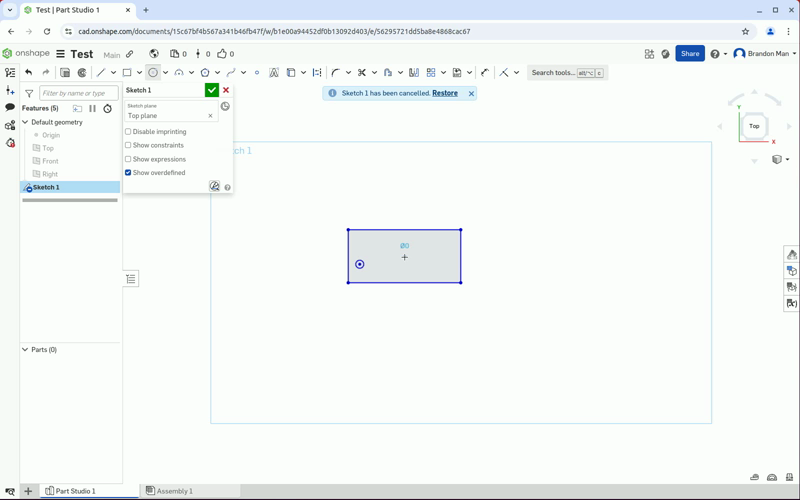
mouse_move(419, 256)
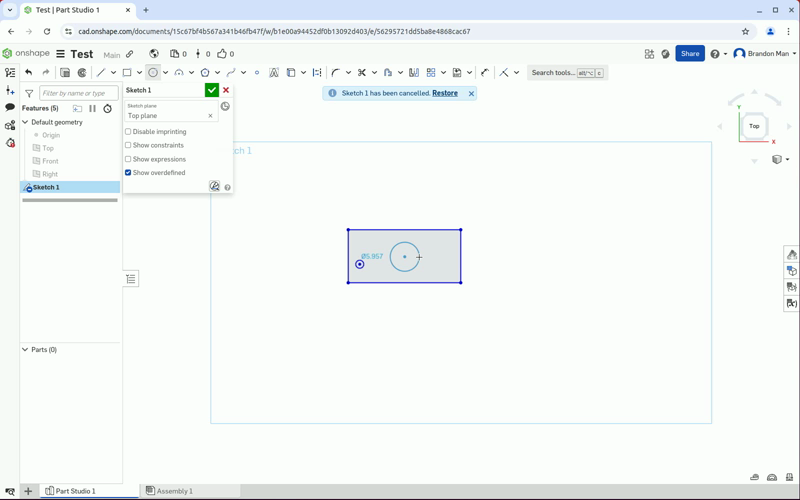
click(419, 256)
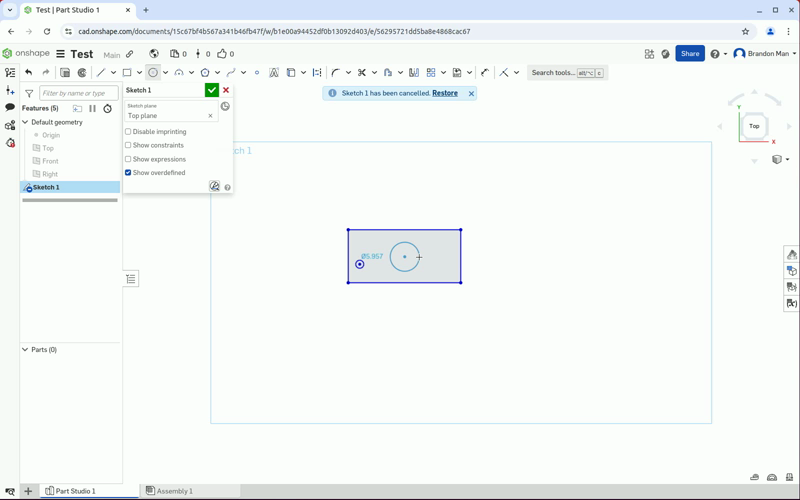
key(esc)
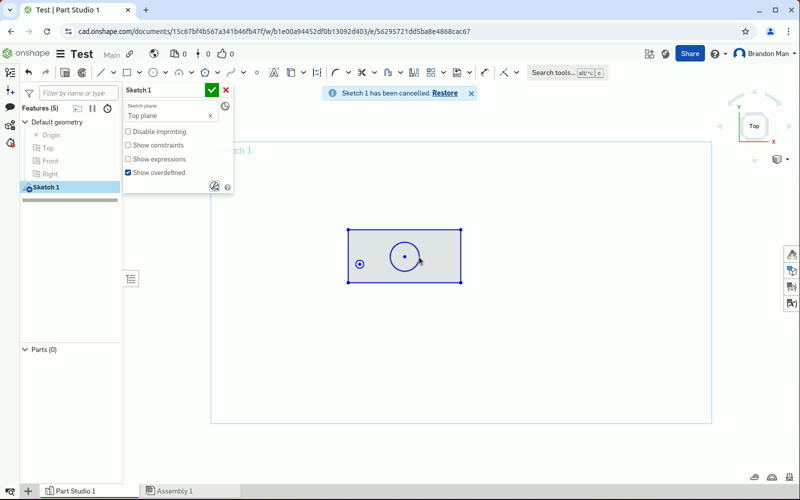
key(c)
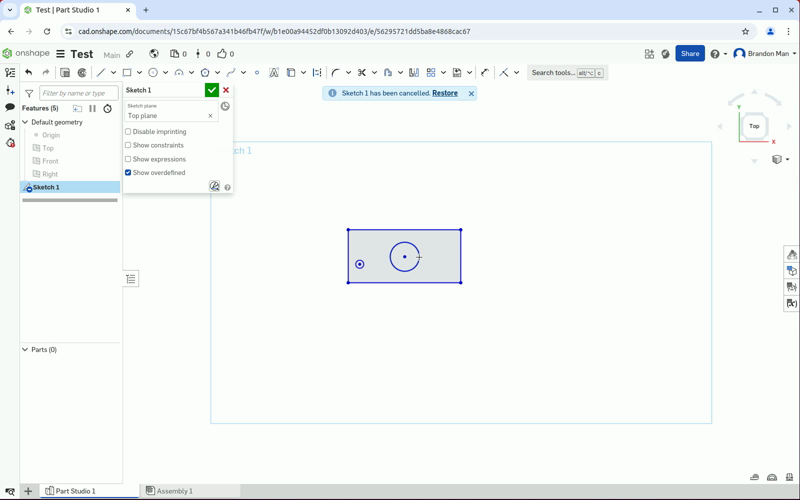
key_down(shift)
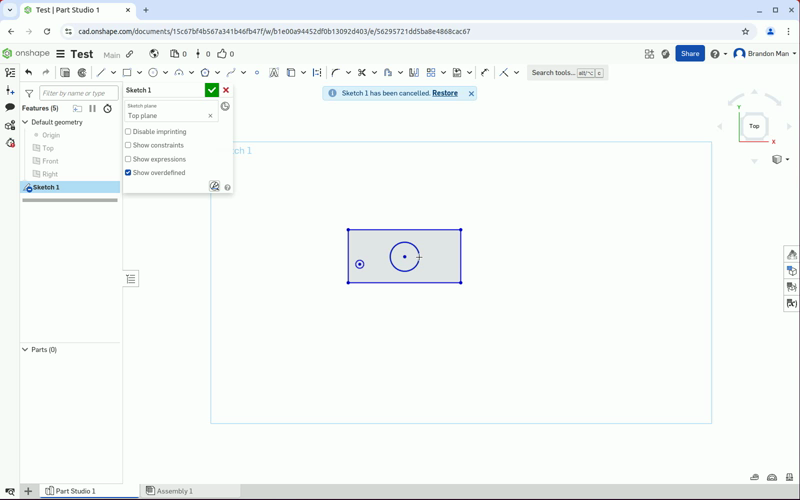
mouse_move(448, 264)
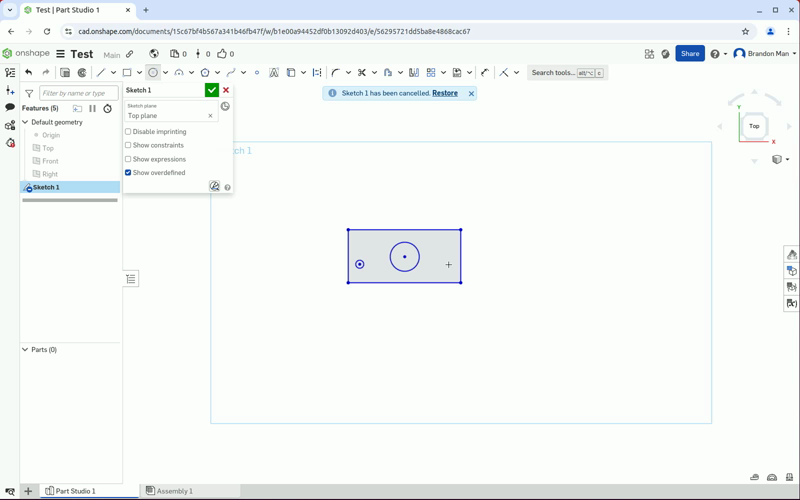
click(448, 264)
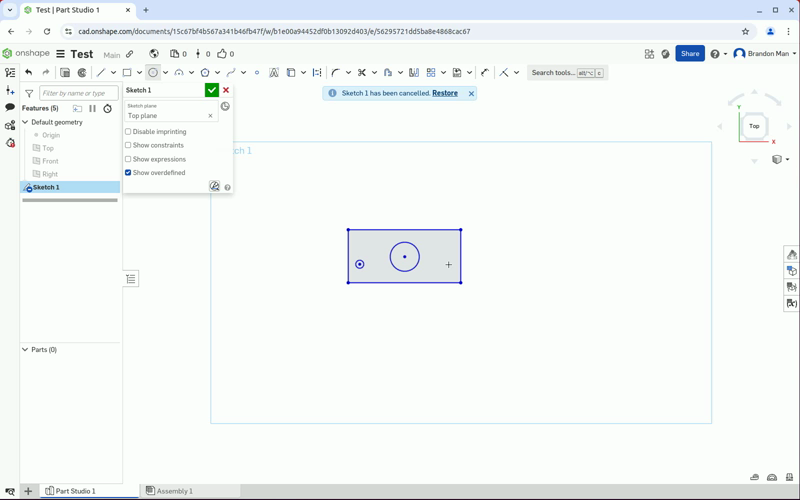
key_up(shift)
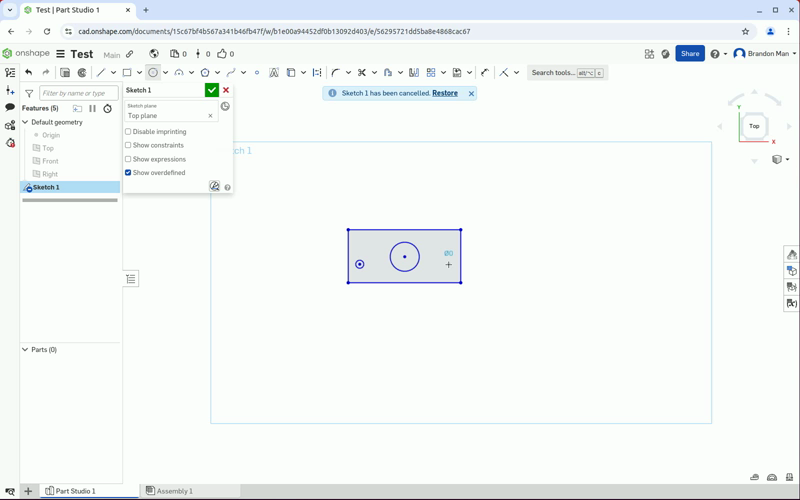
mouse_move(452, 264)
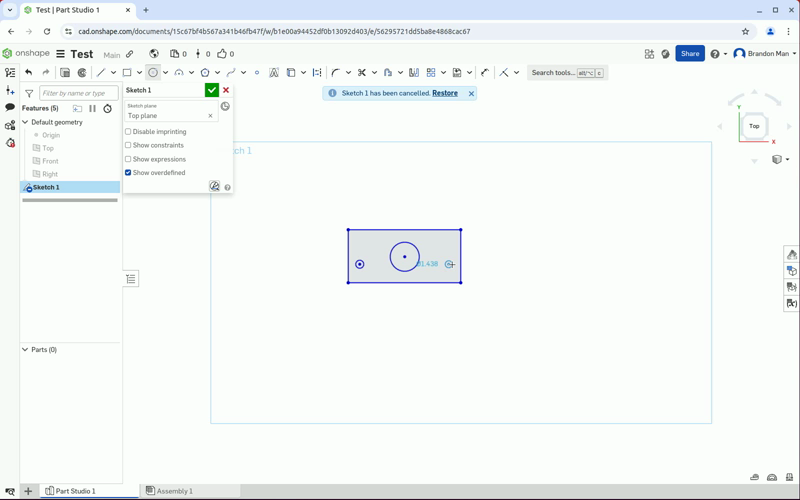
click(452, 264)
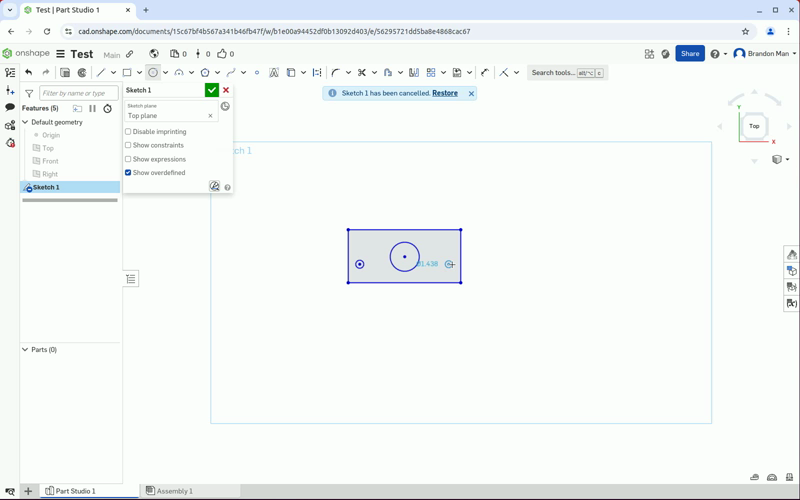
key(esc)
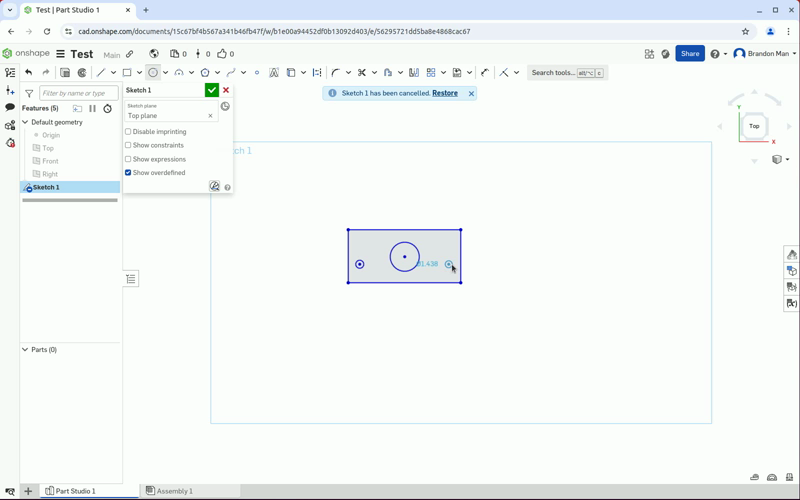
mouse_move(455, 274)
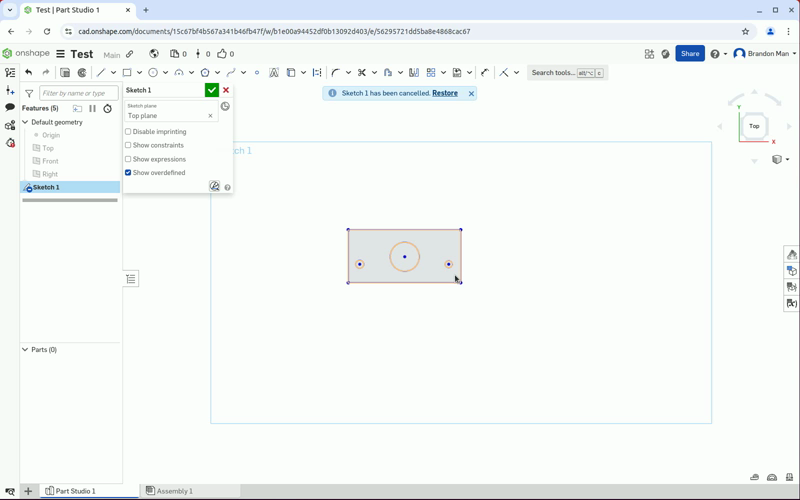
click(455, 274)
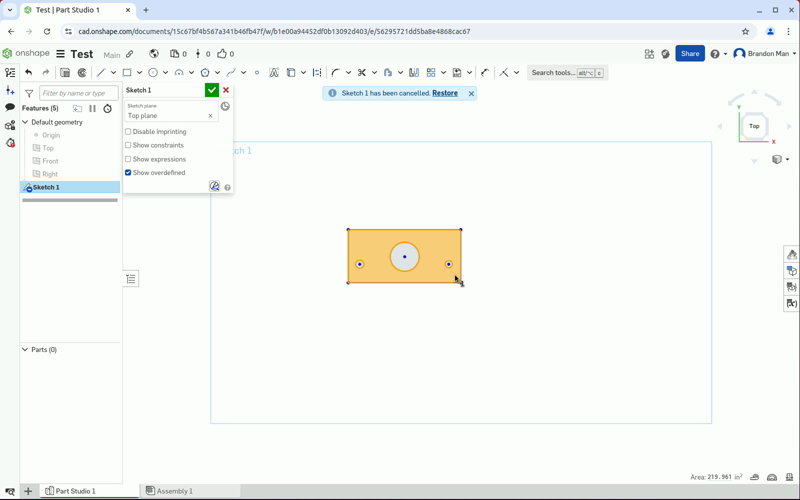
mouse_move(73, 352)
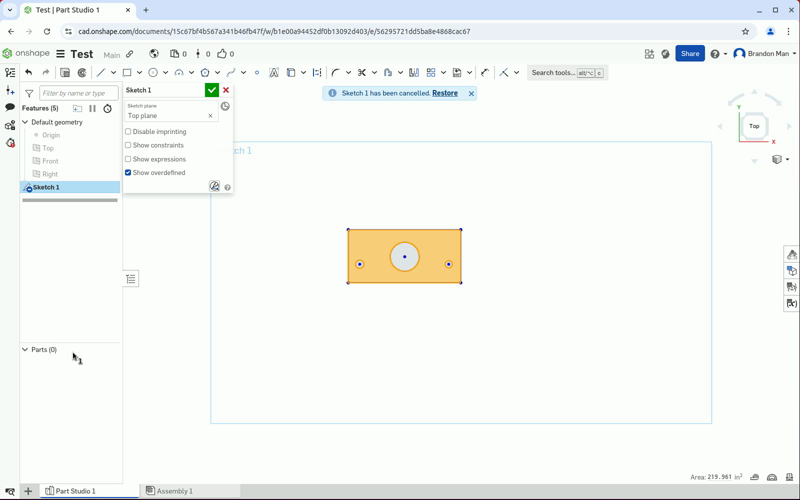
key(shift+y)
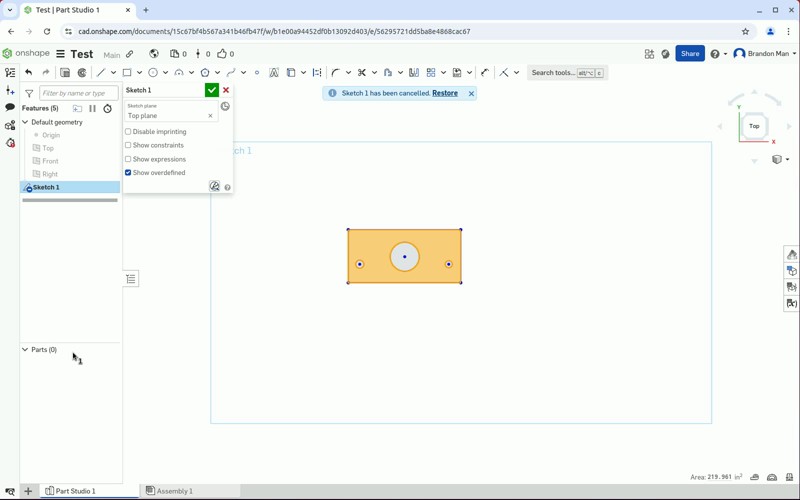
key(shift+e)
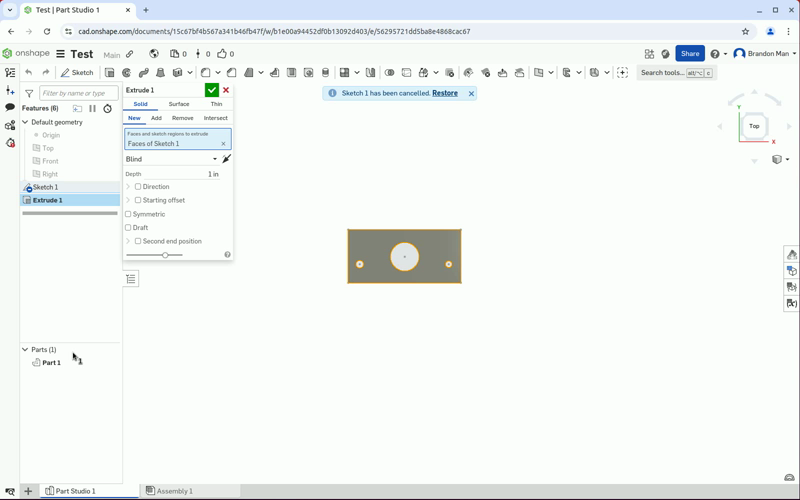
mouse_move(143, 106)
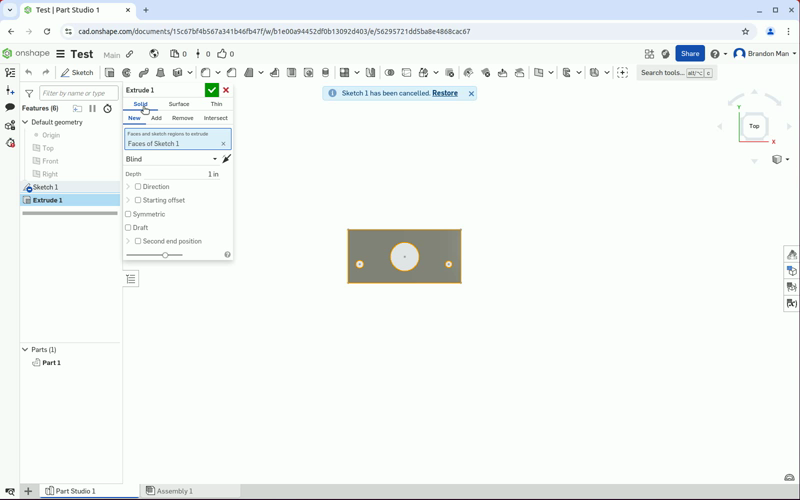
click(143, 106)
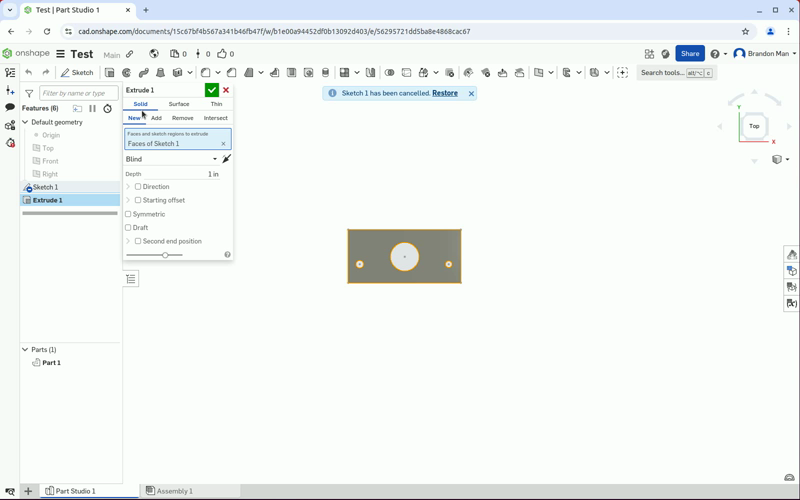
mouse_move(137, 120)
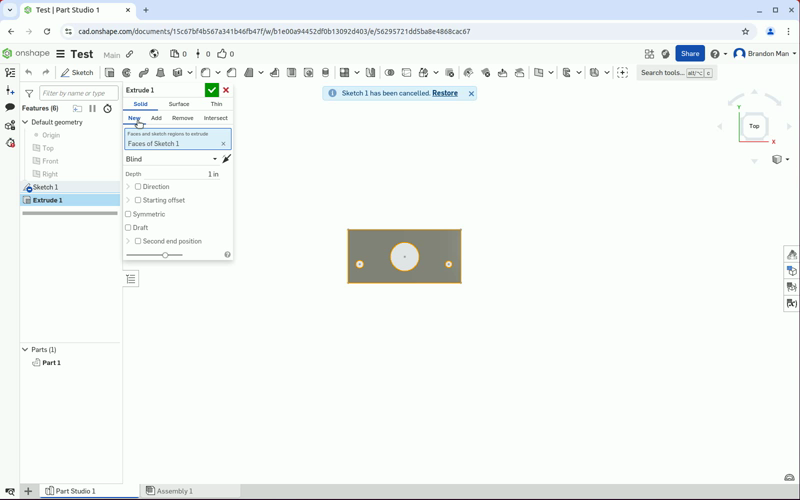
click(137, 120)
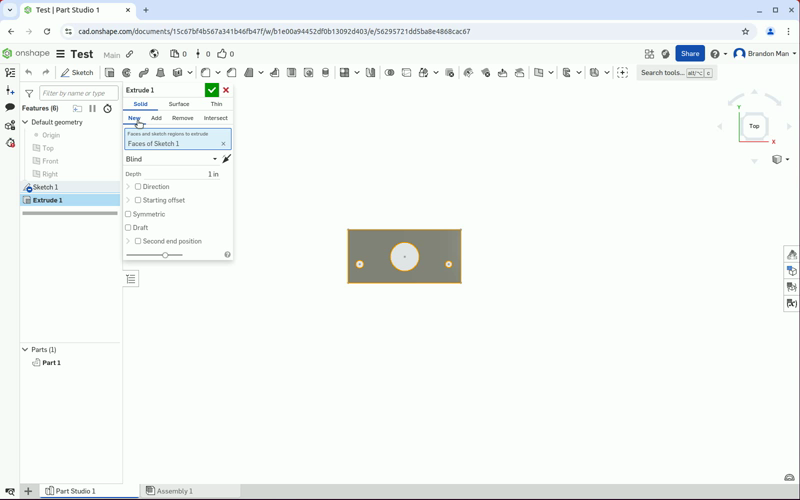
key(tab, 4)
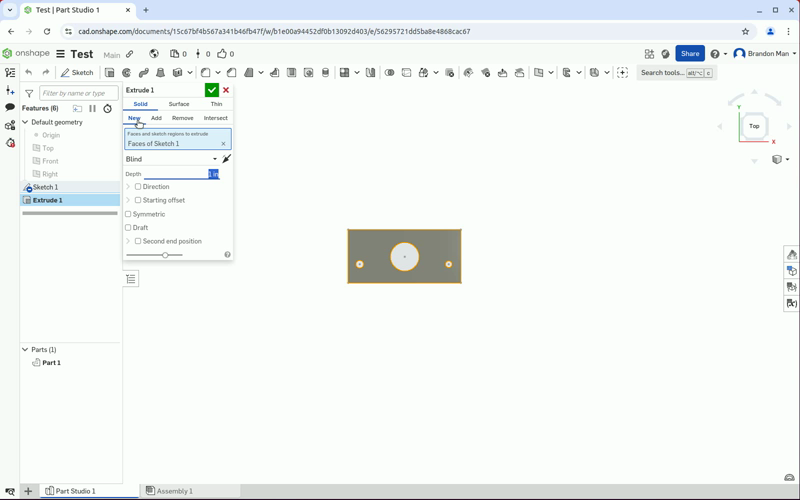
text(5.296)
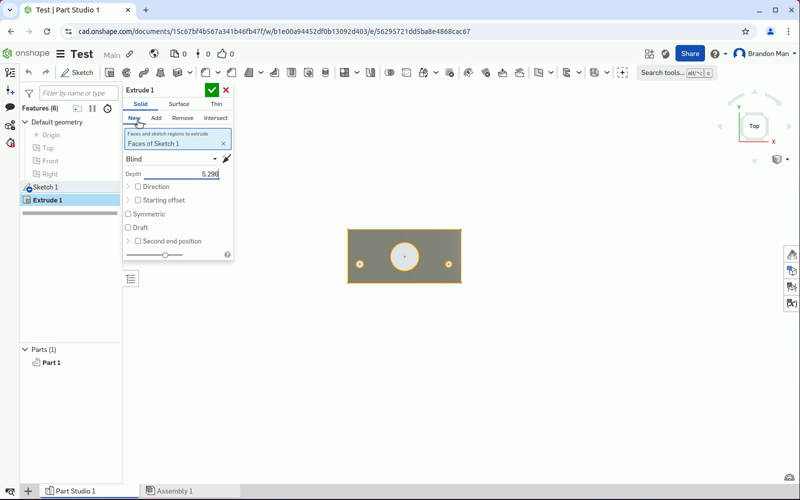
key(enter)
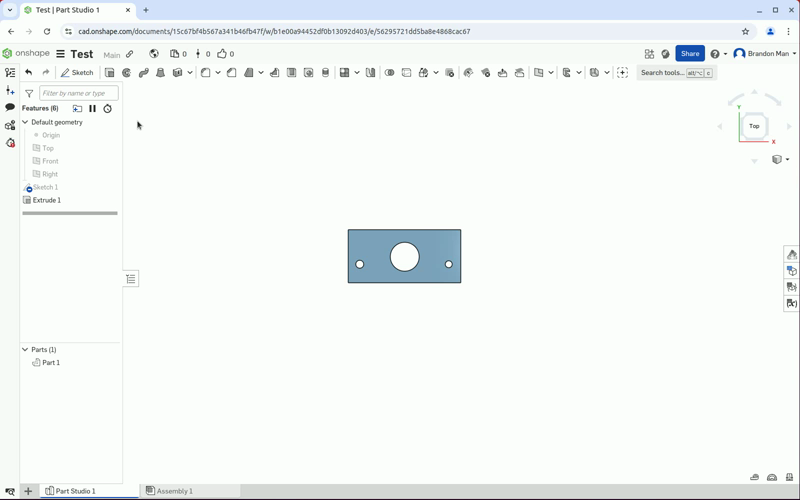
key(shift+h)
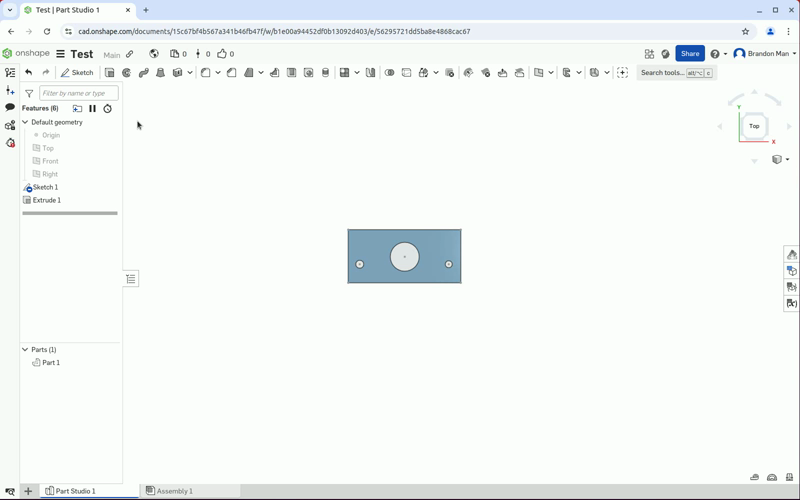
key(shift+h)
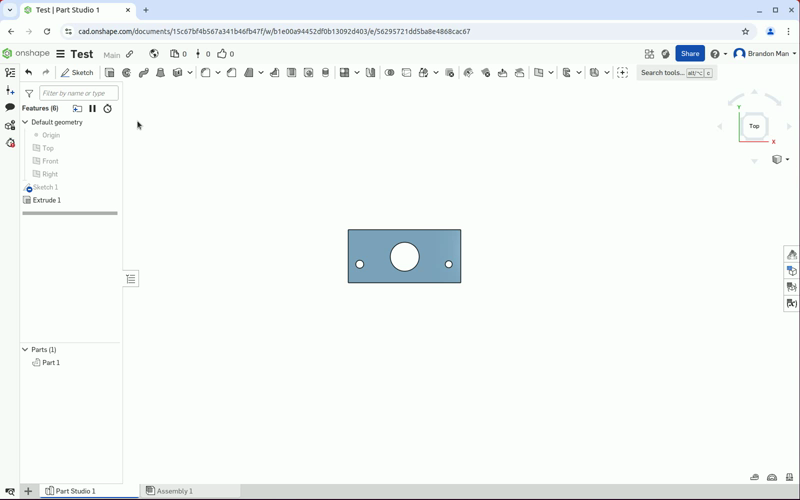
mouse_move(73, 189)
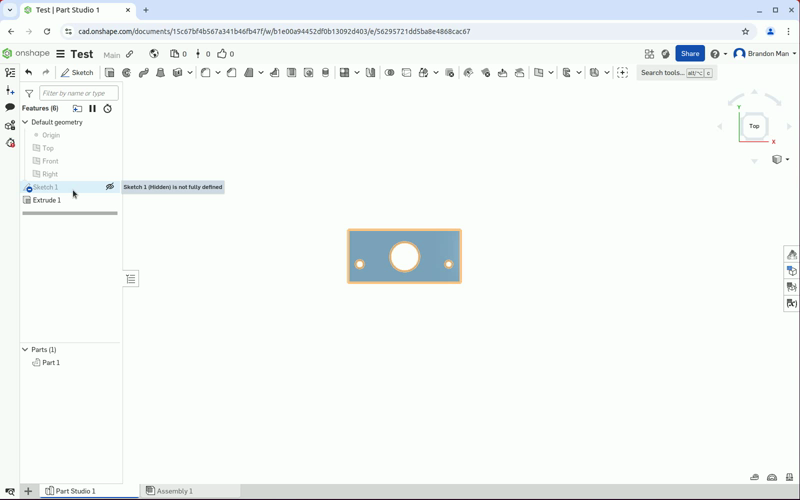
click(73, 189)
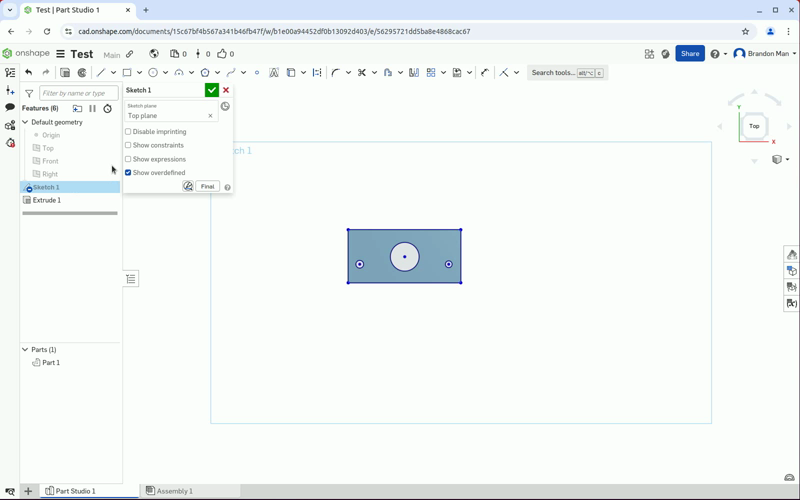
mouse_move(229, 92)
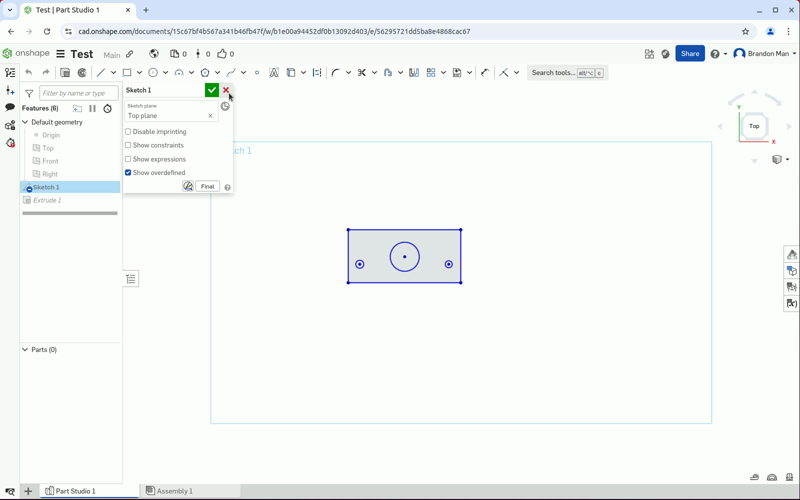
click(229, 92)
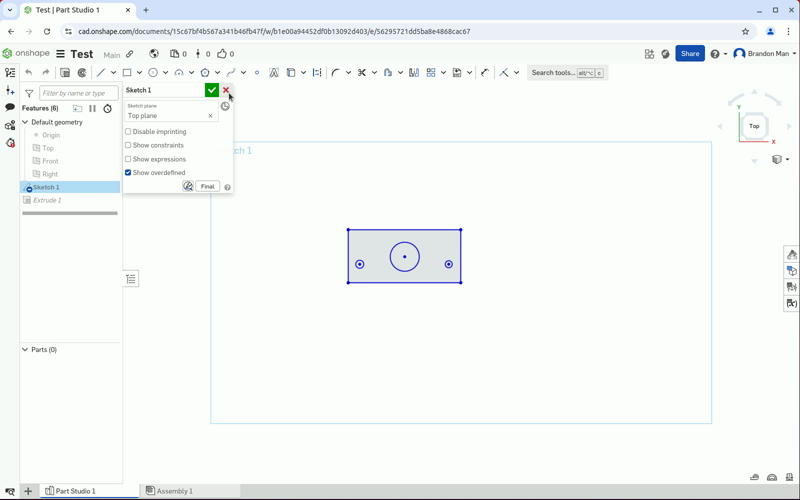
key(shift+s)
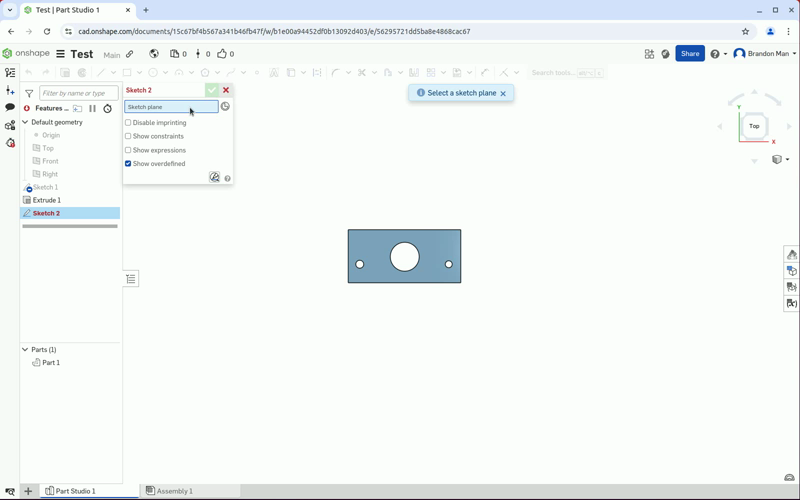
mouse_move(73, 150)
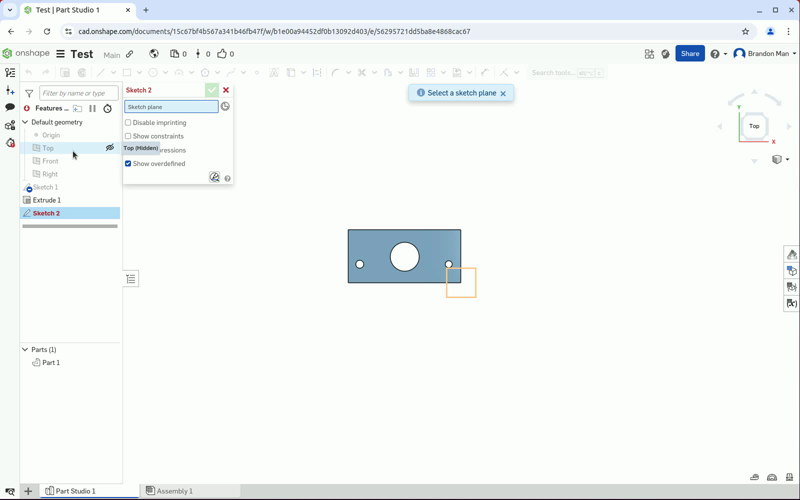
click(73, 150)
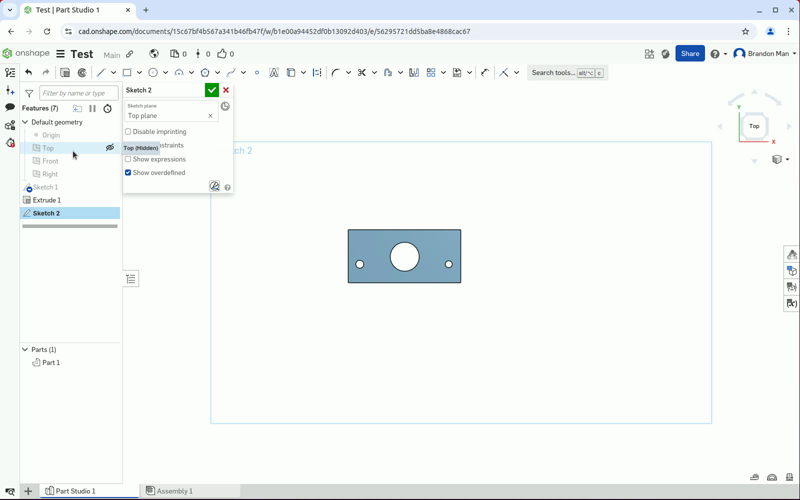
mouse_move(73, 352)
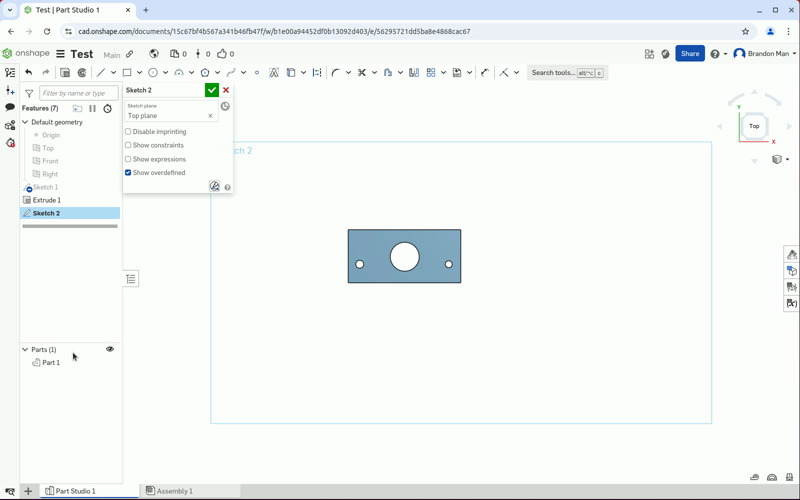
key(y)
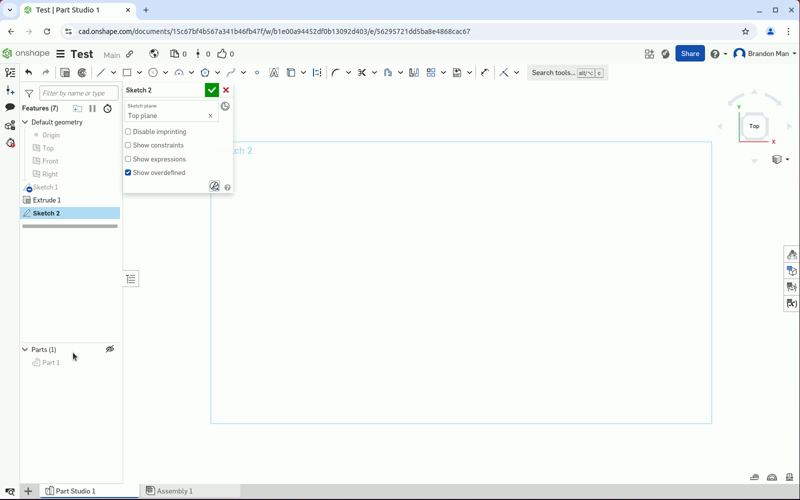
key(c)
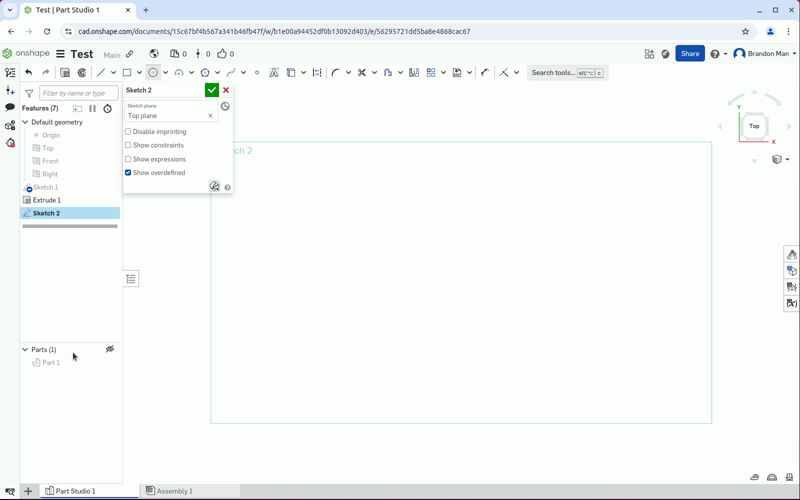
key_down(shift)
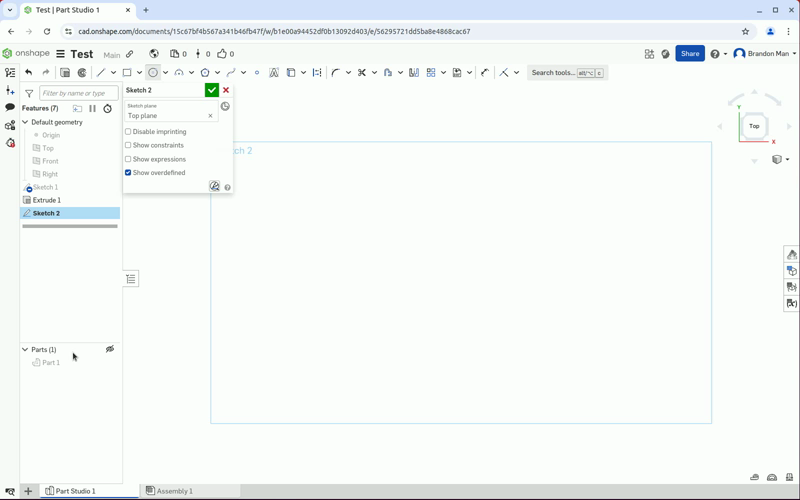
mouse_move(405, 257)
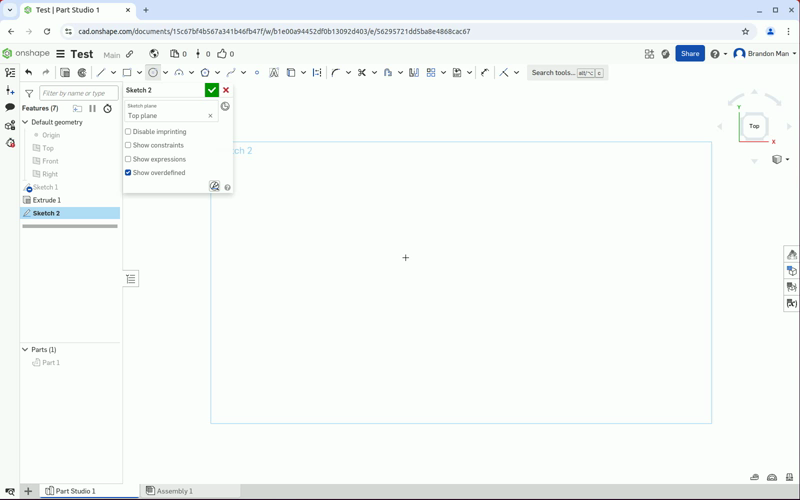
click(405, 257)
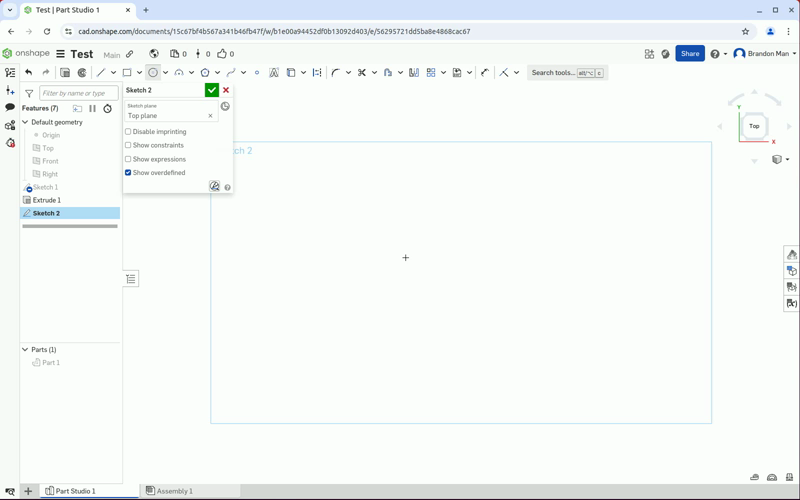
key_up(shift)
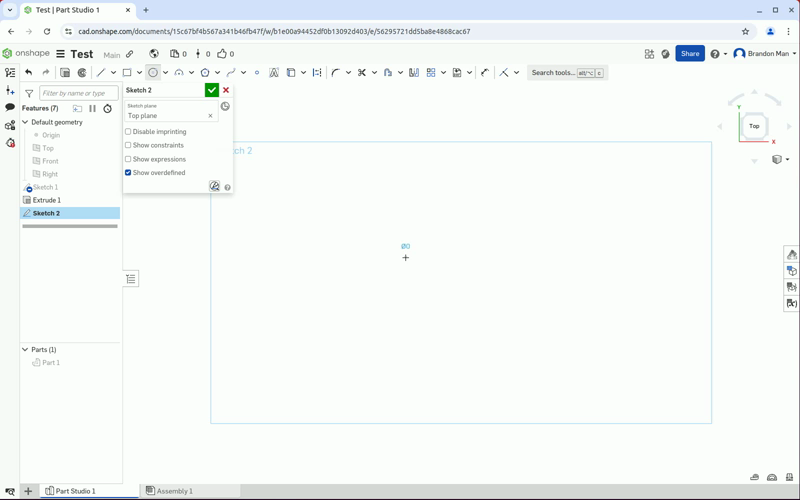
mouse_move(420, 257)
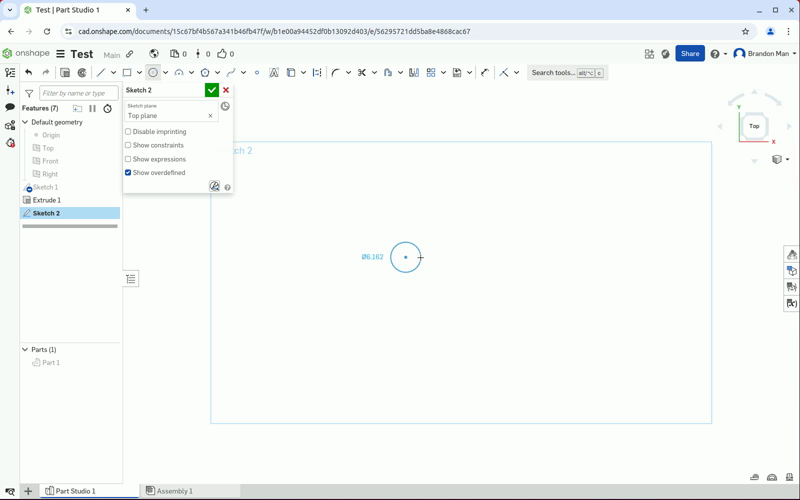
click(420, 257)
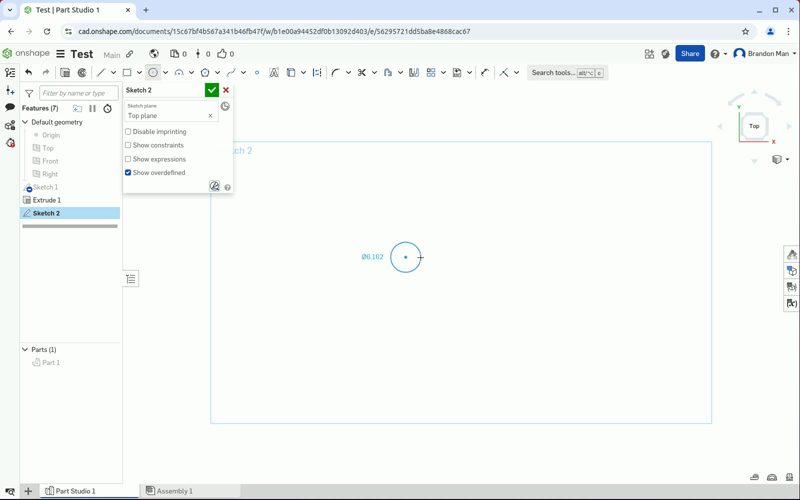
key(esc)
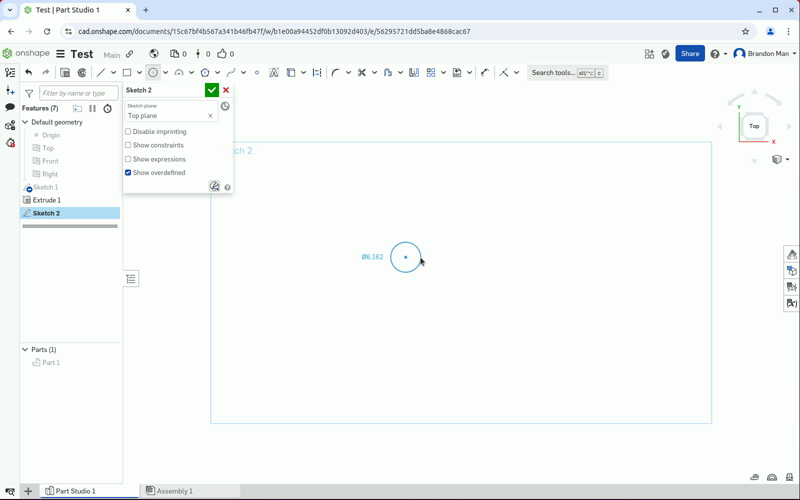
key(c)
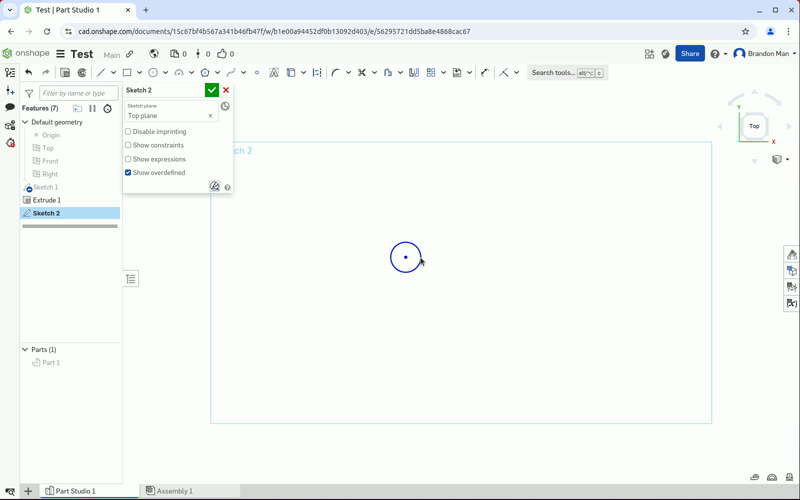
key_down(shift)
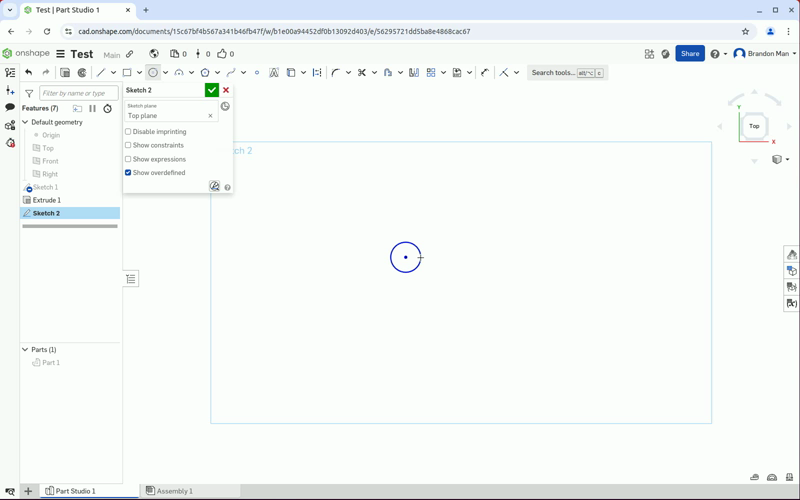
mouse_move(405, 257)
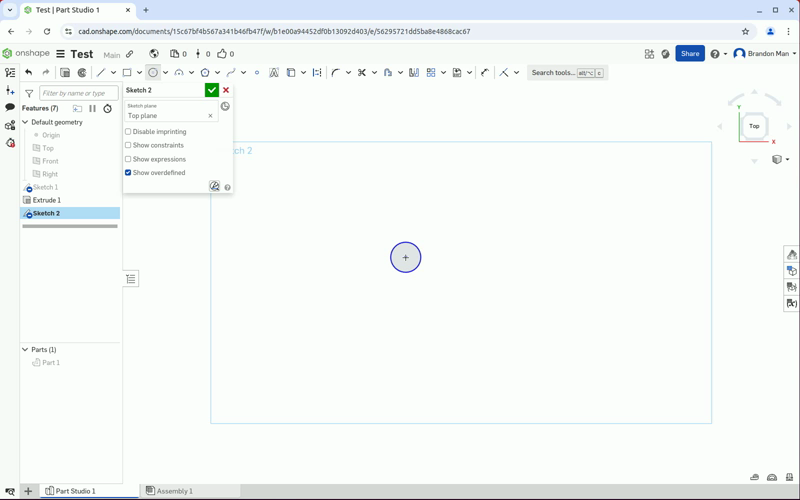
click(405, 257)
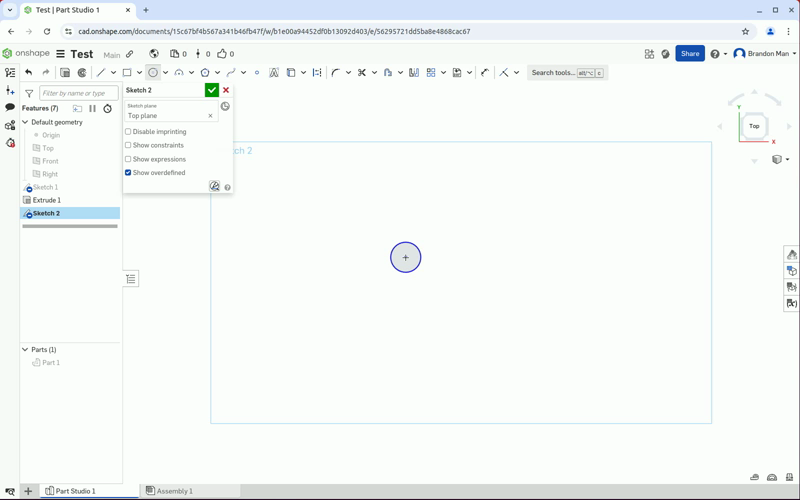
key_up(shift)
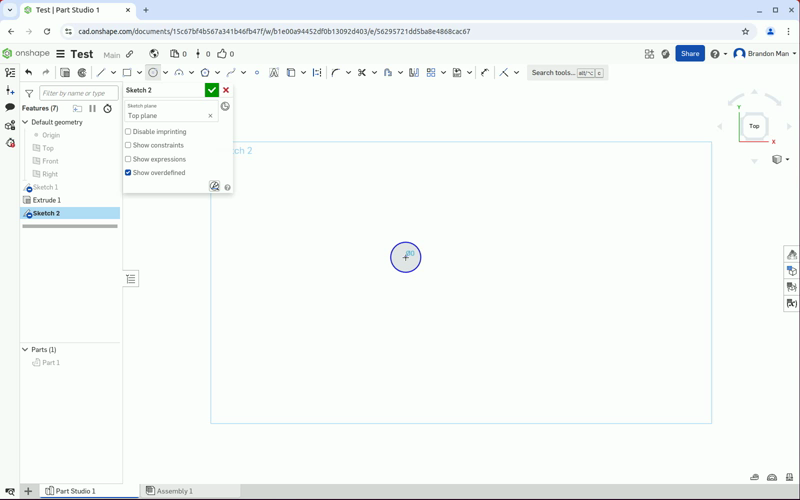
mouse_move(416, 257)
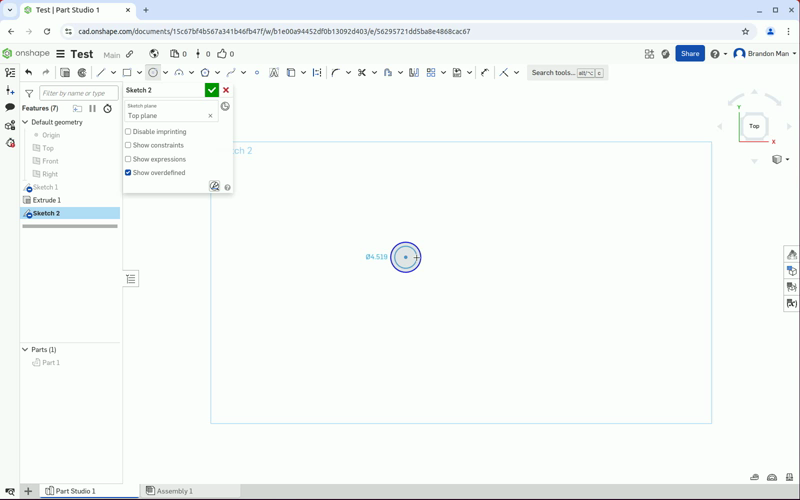
scroll(6)
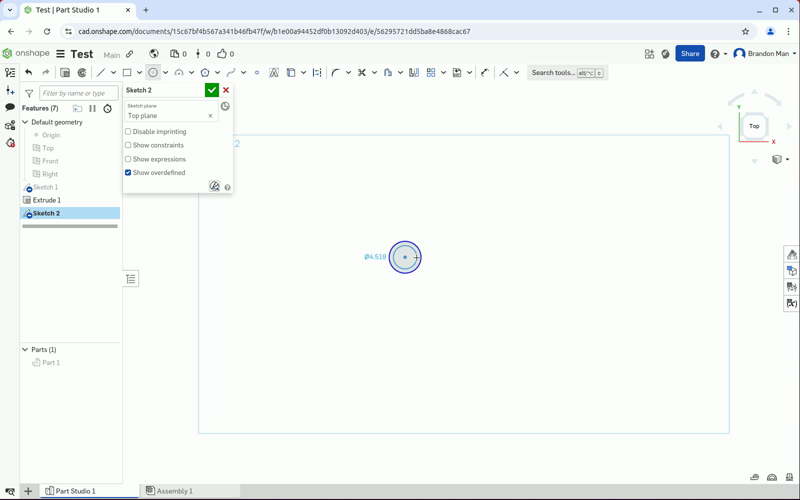
scroll(6)
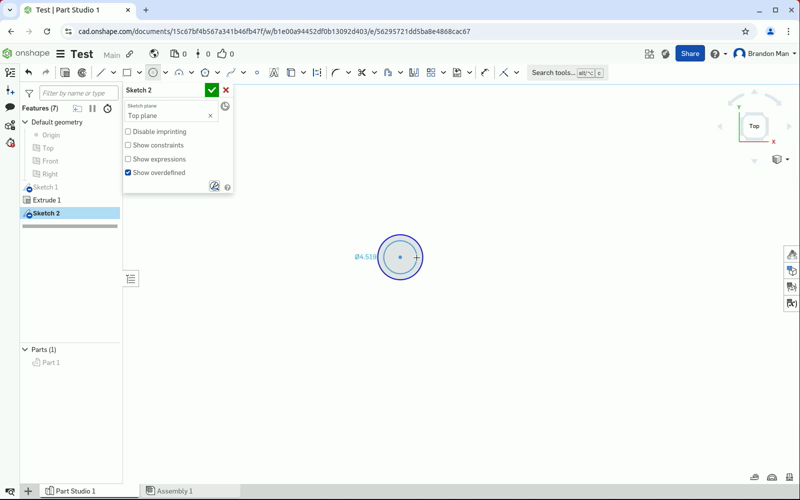
scroll(6)
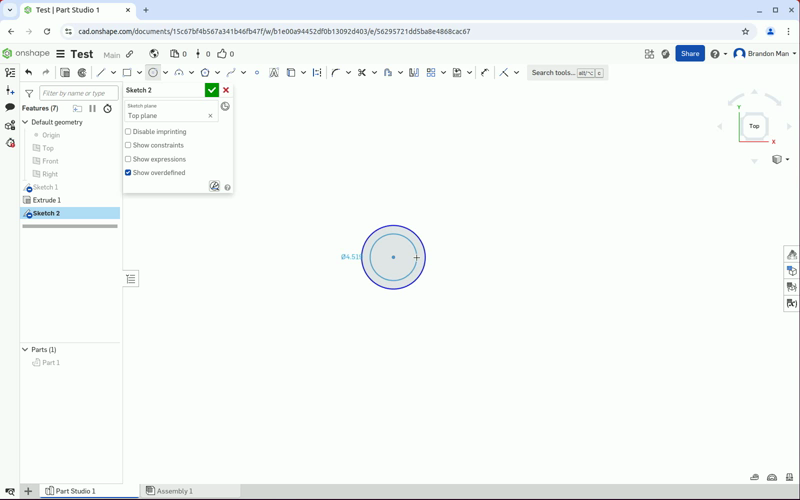
scroll(6)
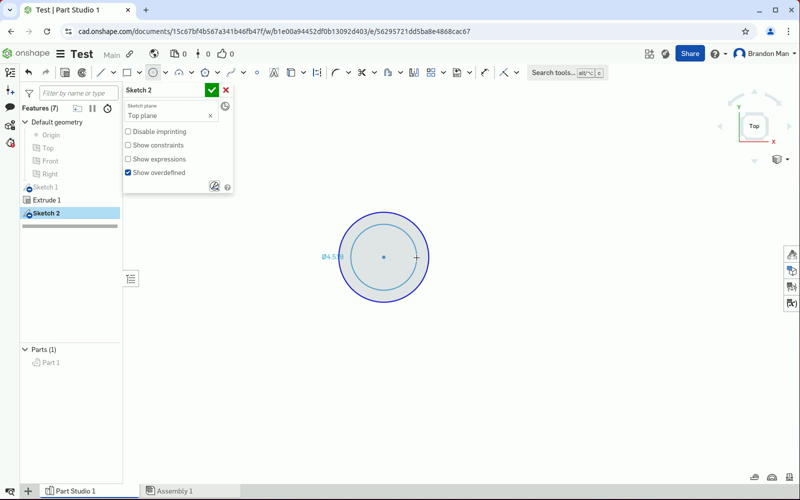
scroll(6)
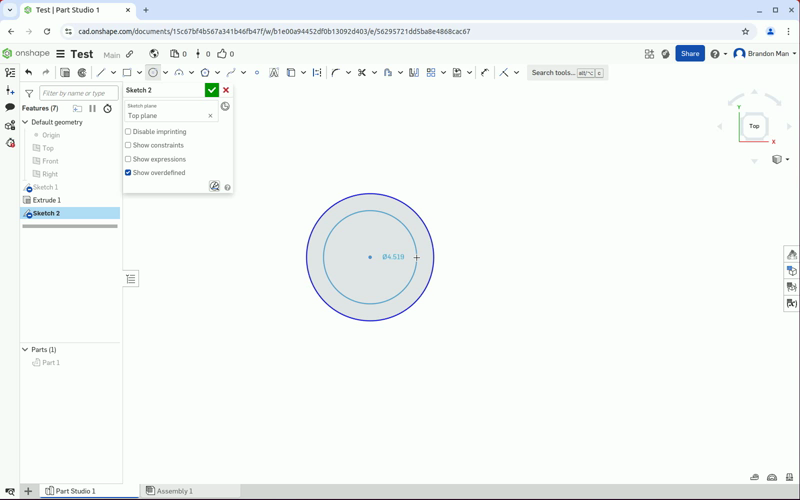
scroll(6)
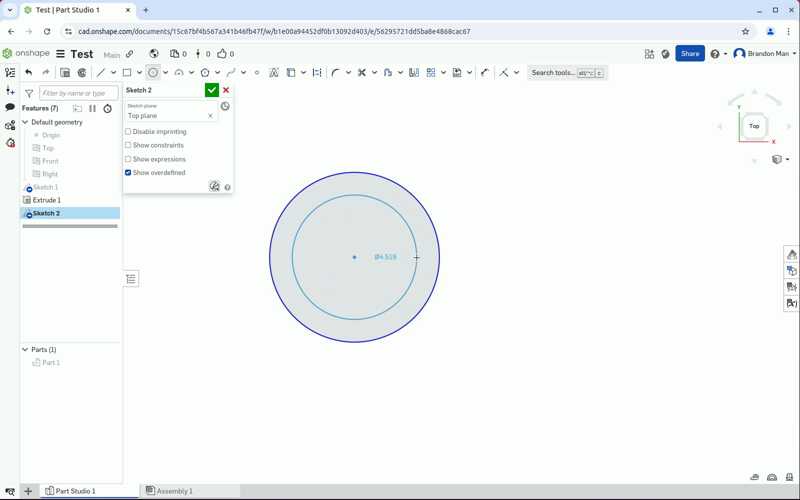
scroll(6)
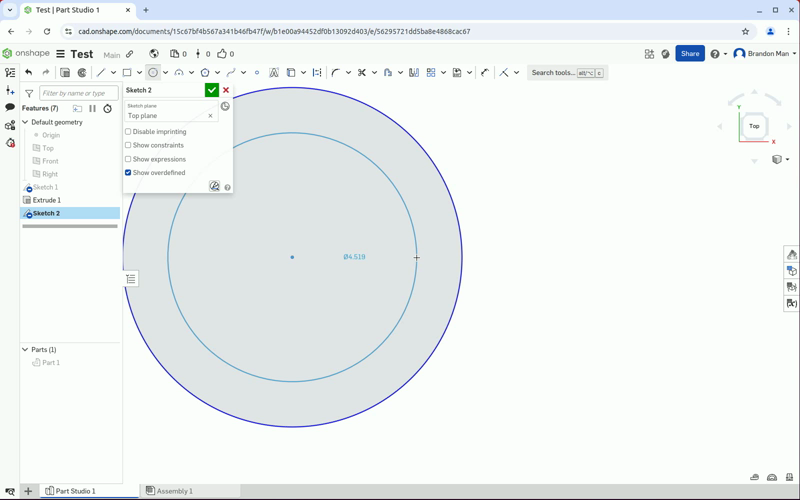
click(416, 257)
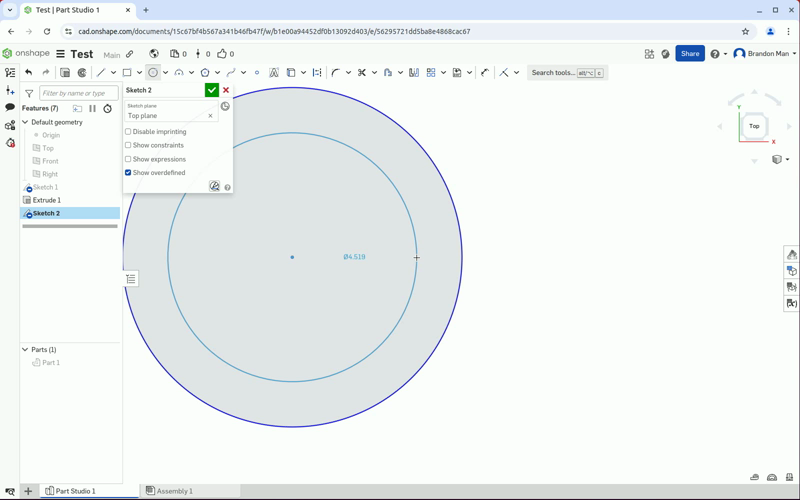
scroll(-6)
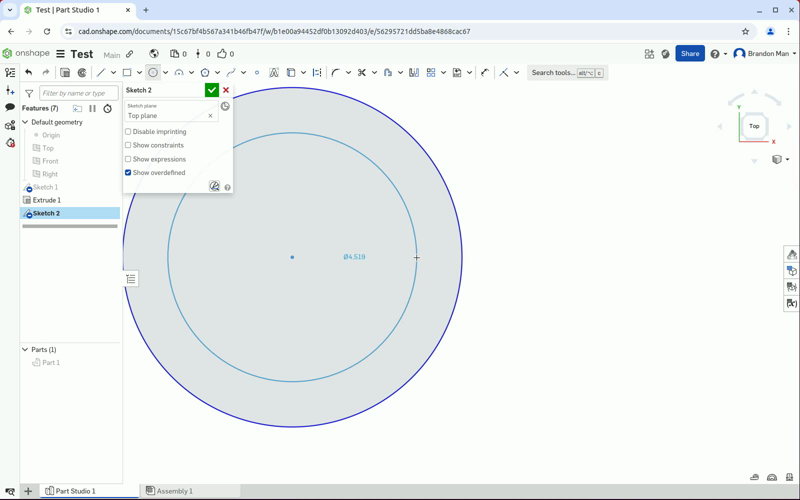
scroll(-6)
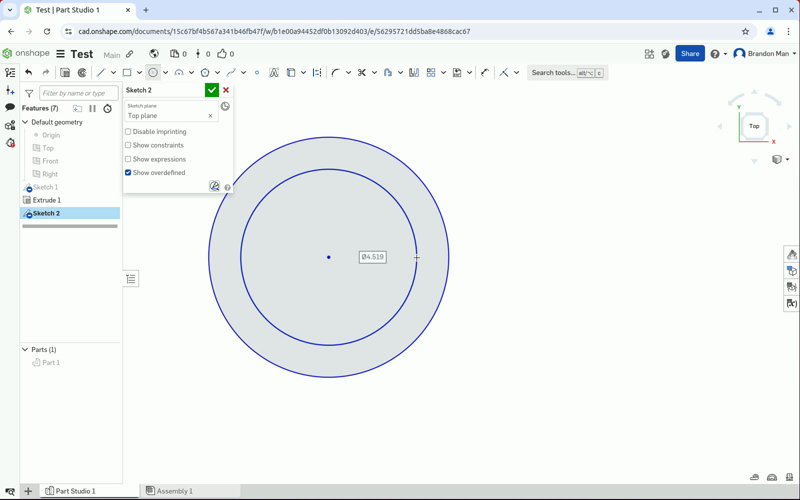
scroll(-6)
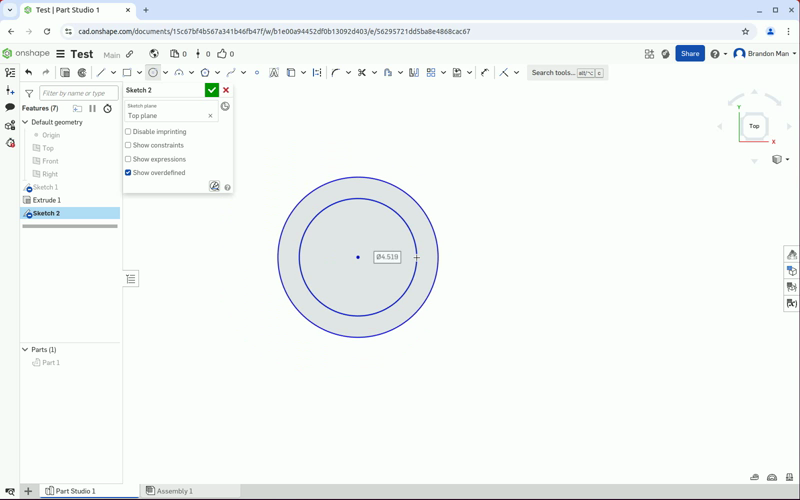
scroll(-6)
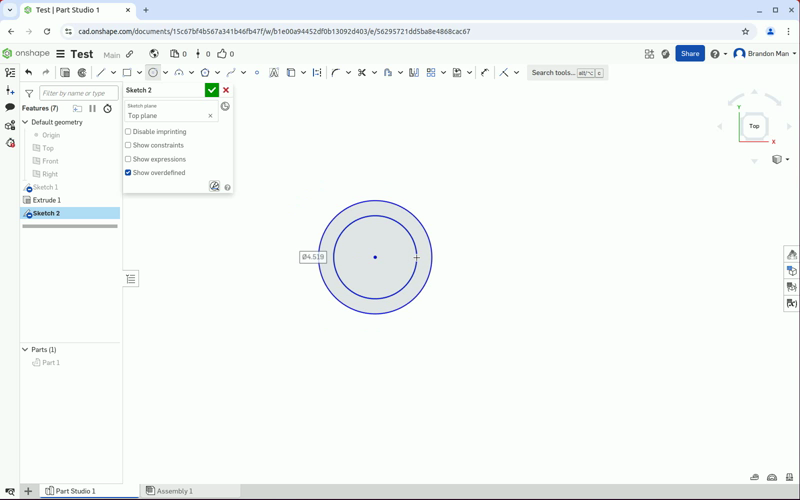
scroll(-6)
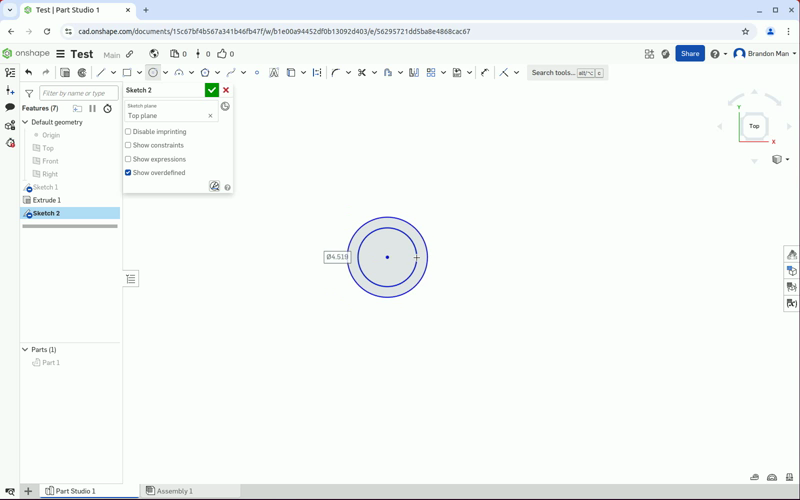
scroll(-6)
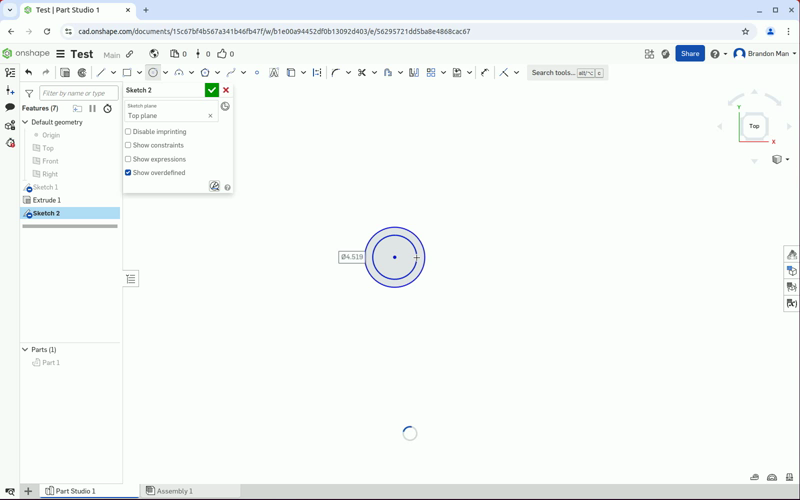
scroll(-6)
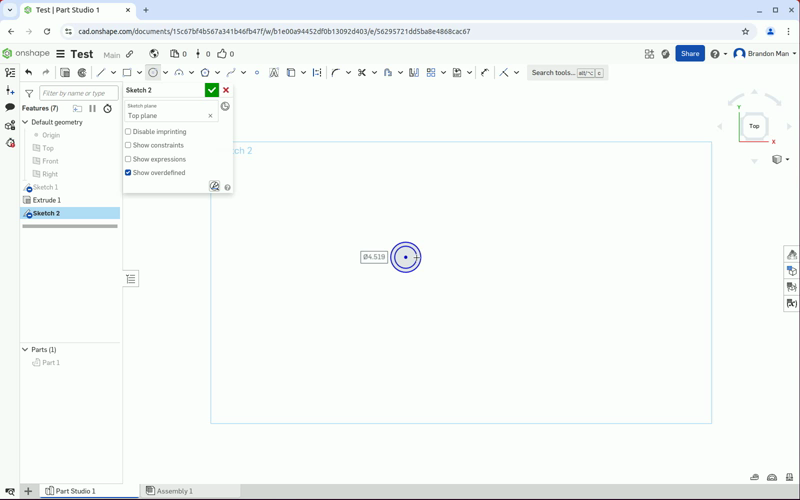
key(esc)
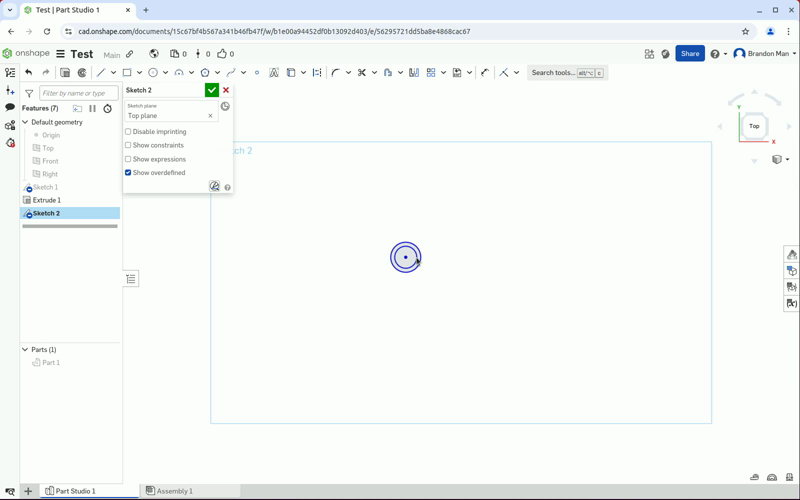
mouse_move(415, 266)
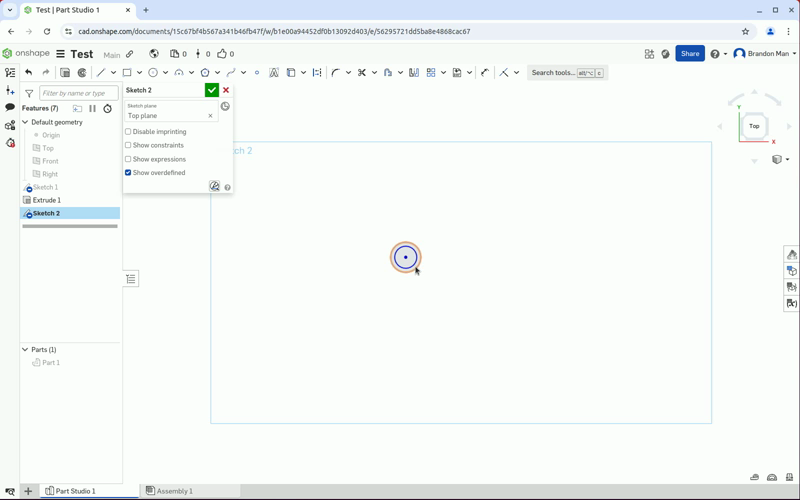
scroll(6)
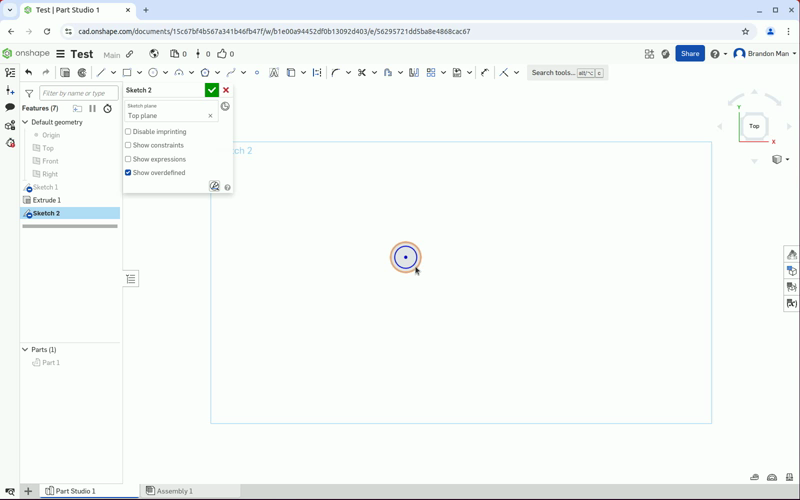
scroll(6)
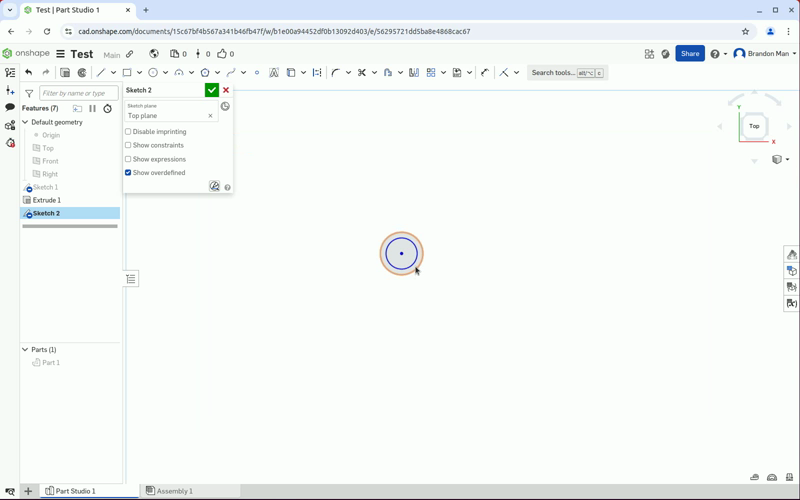
scroll(6)
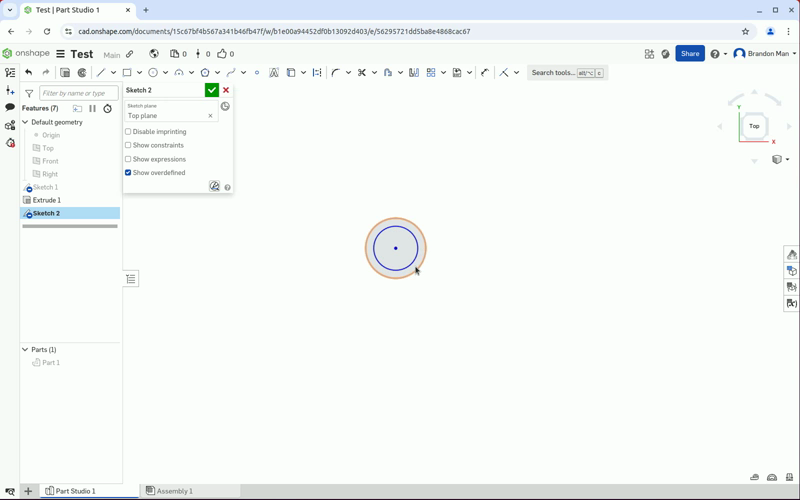
scroll(6)
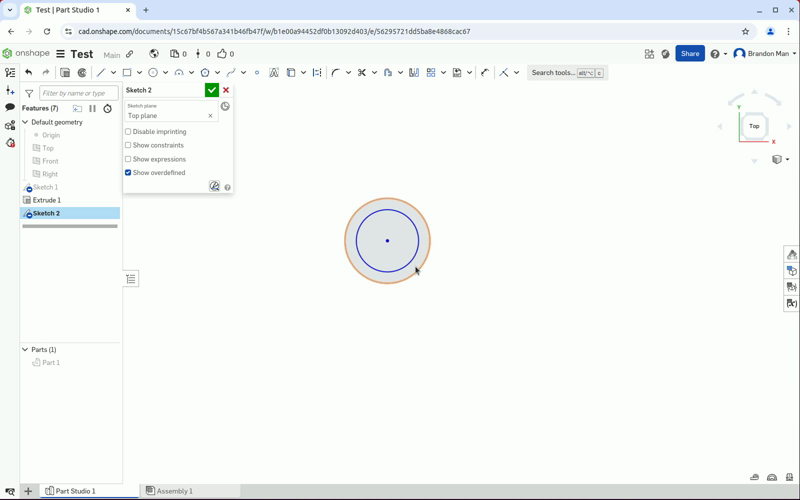
scroll(6)
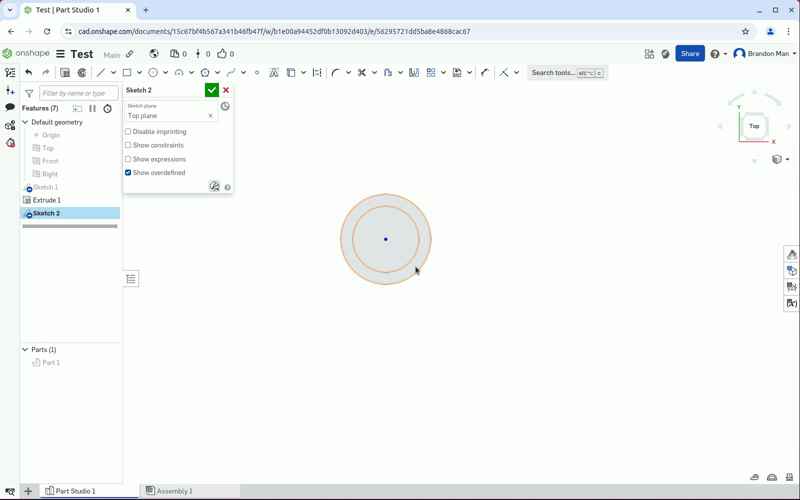
scroll(6)
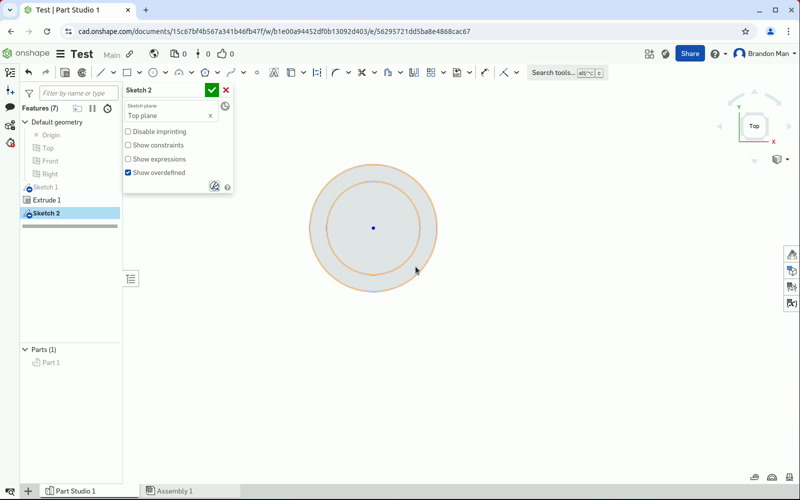
scroll(6)
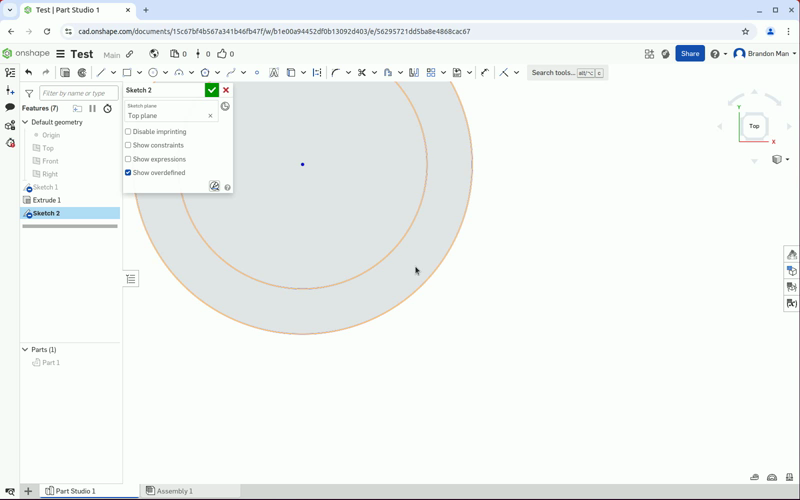
click(415, 266)
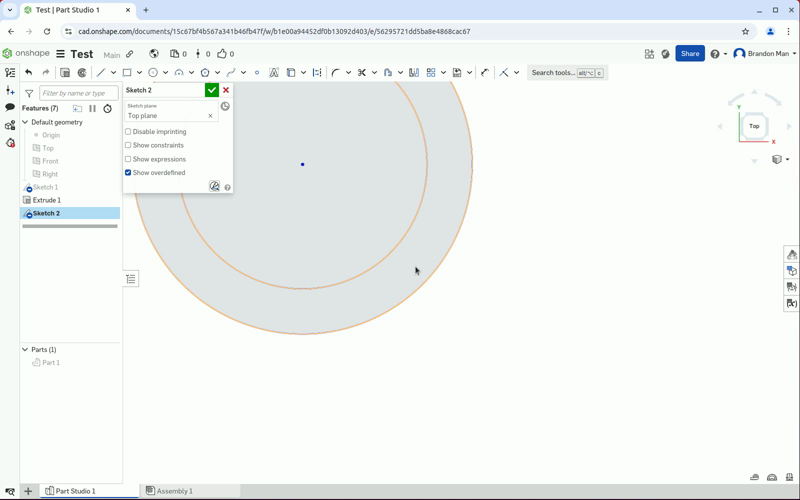
scroll(-6)
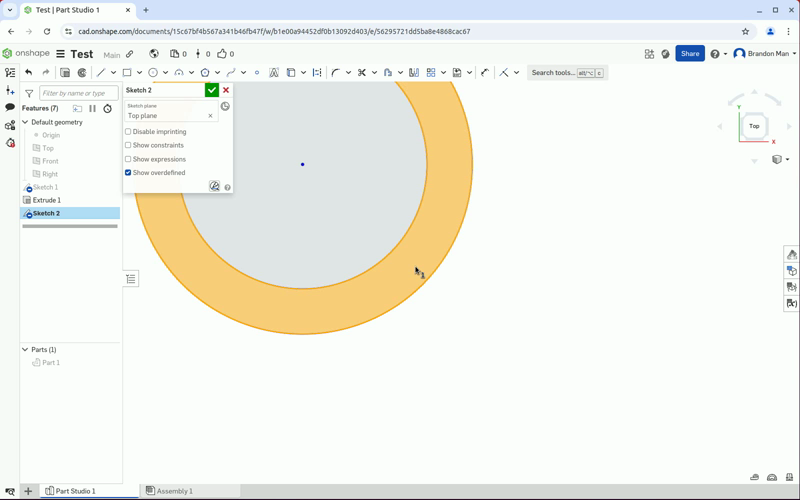
scroll(-6)
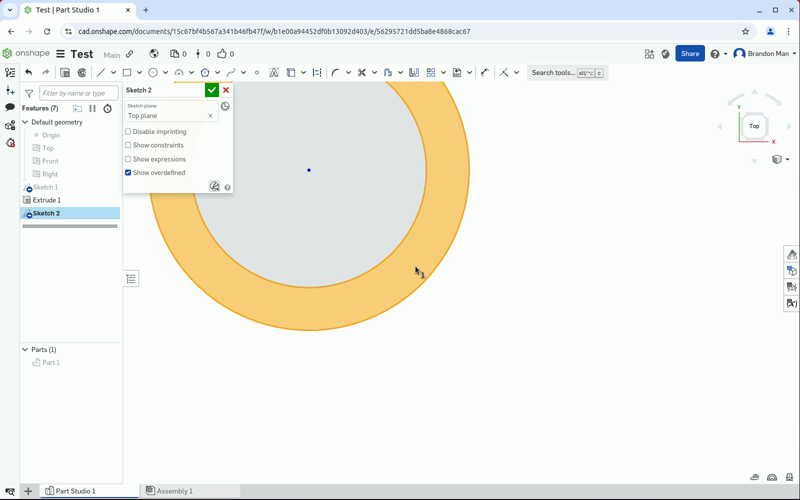
scroll(-6)
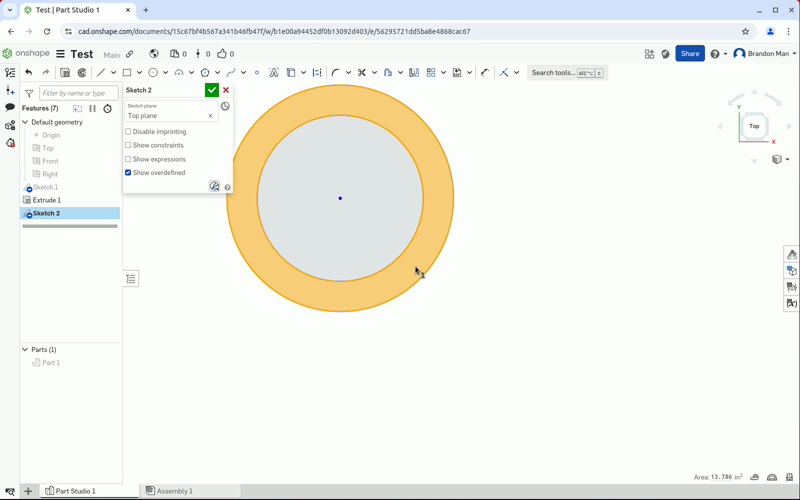
scroll(-6)
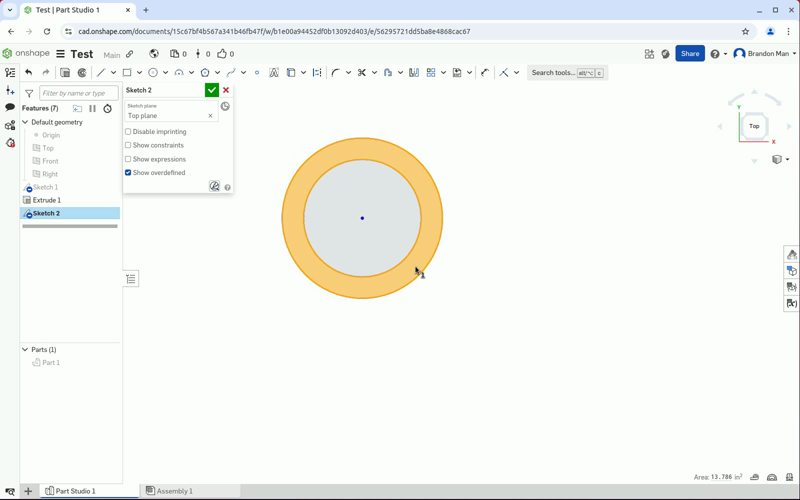
scroll(-6)
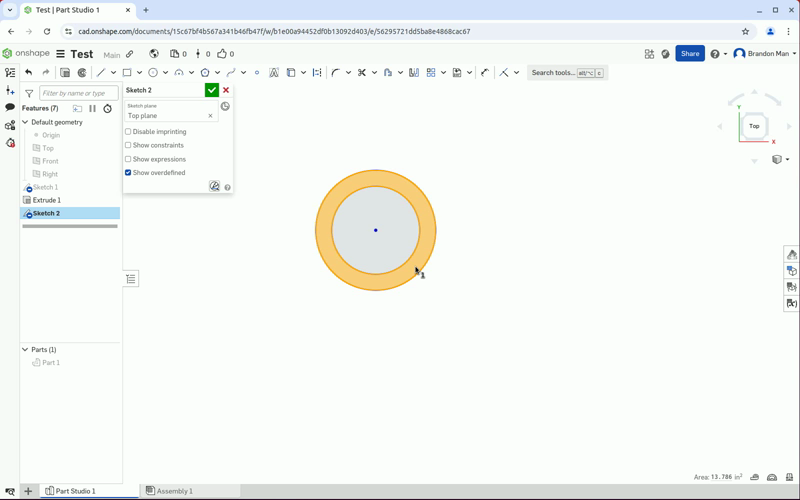
scroll(-6)
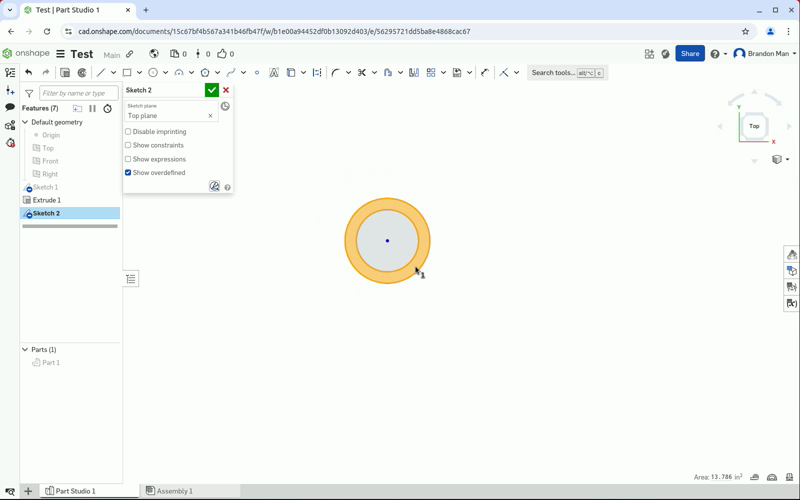
scroll(-6)
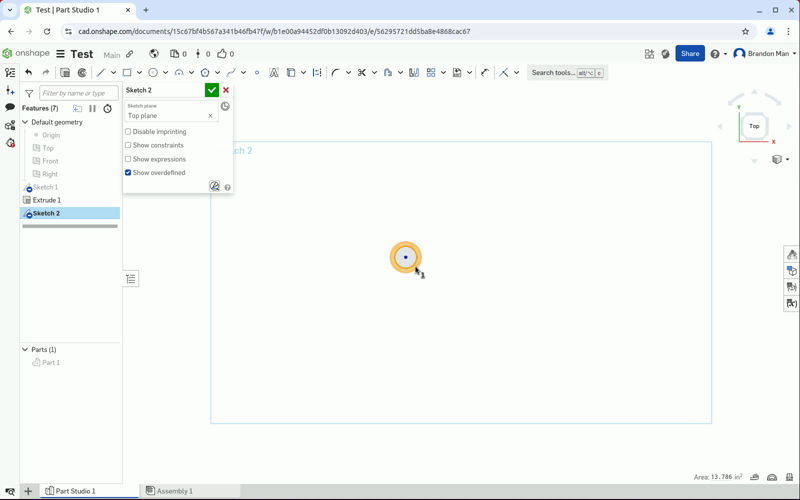
mouse_move(73, 352)
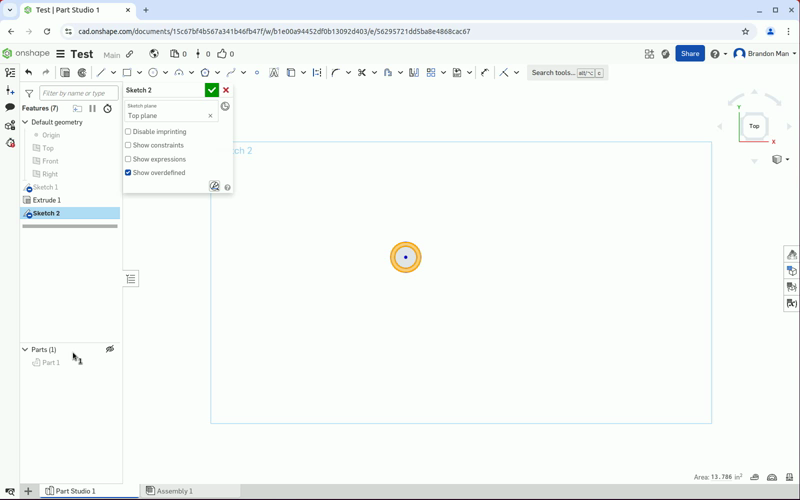
key(shift+y)
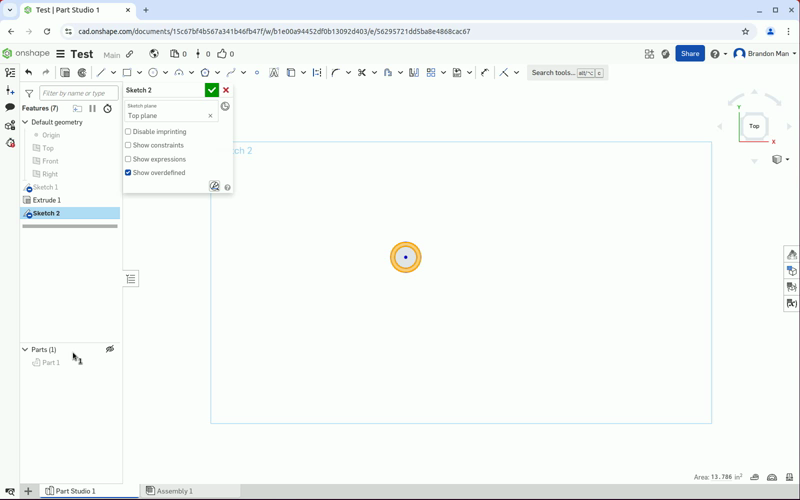
key(shift+e)
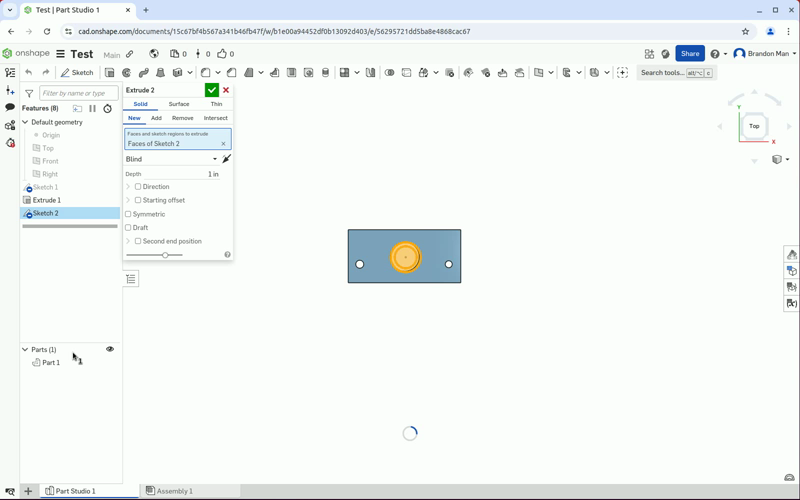
mouse_move(143, 106)
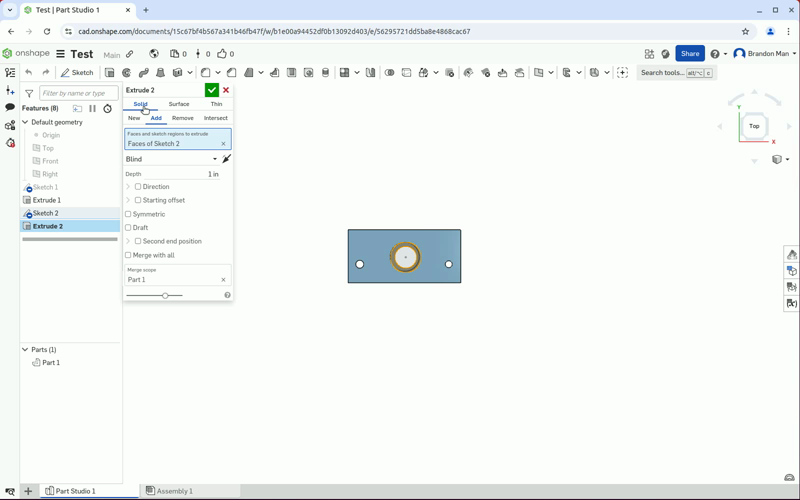
click(143, 106)
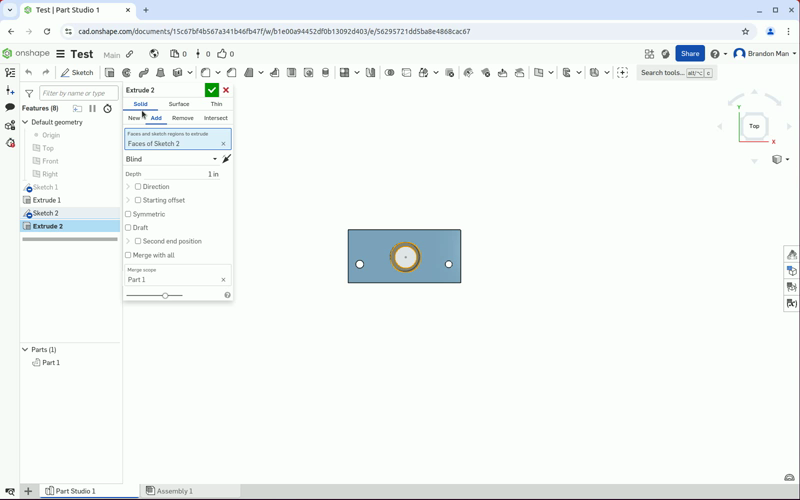
mouse_move(137, 120)
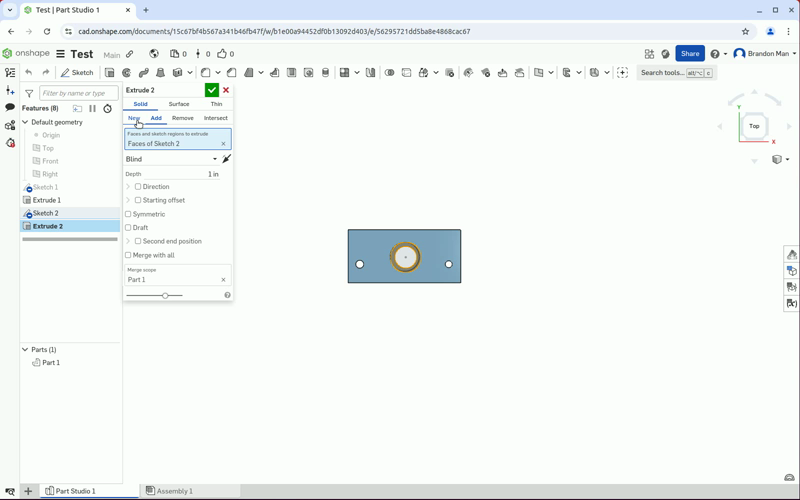
click(137, 120)
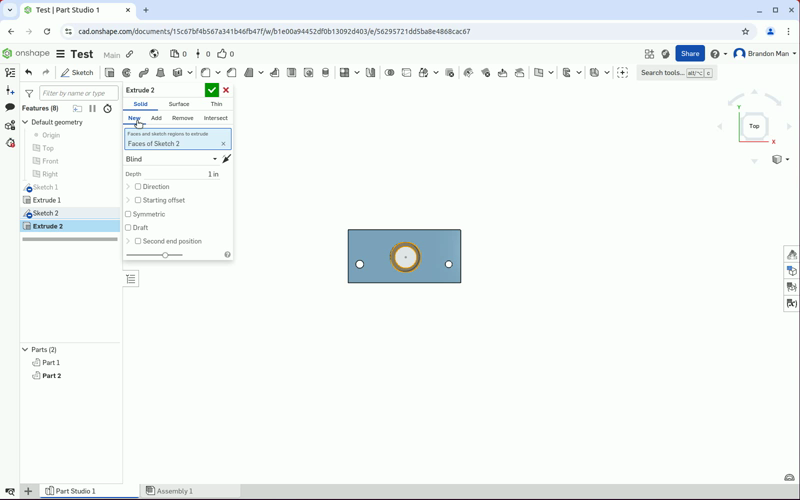
key(tab, 4)
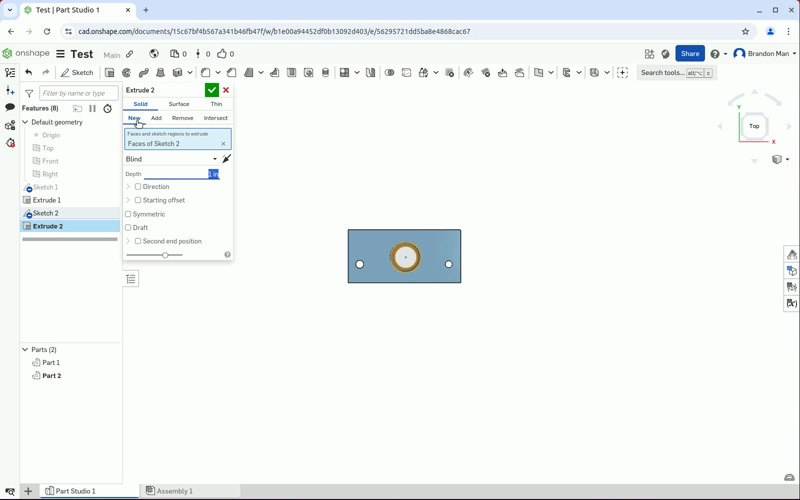
text(1.926)
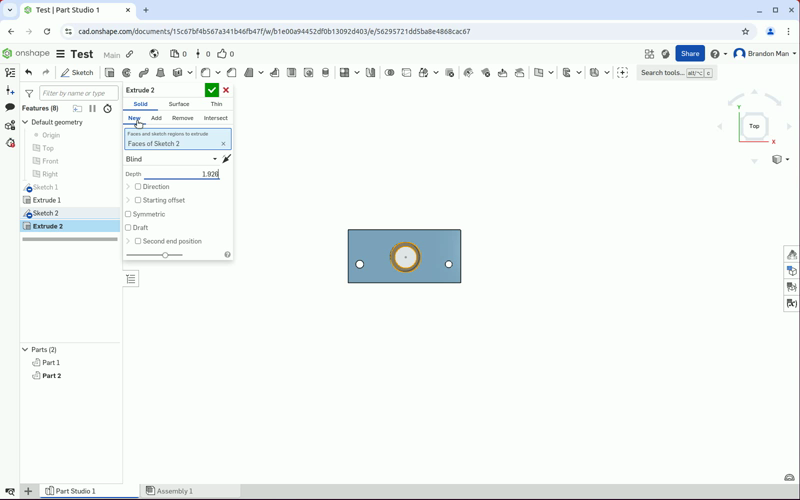
key(enter)
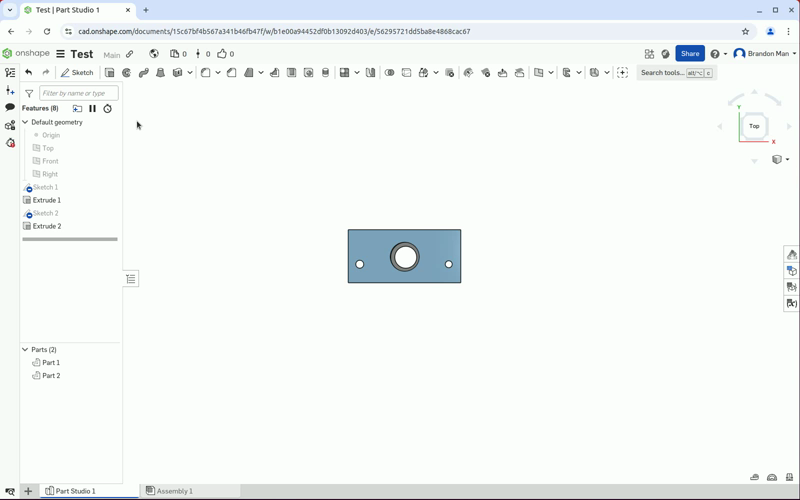
key(shift+h)
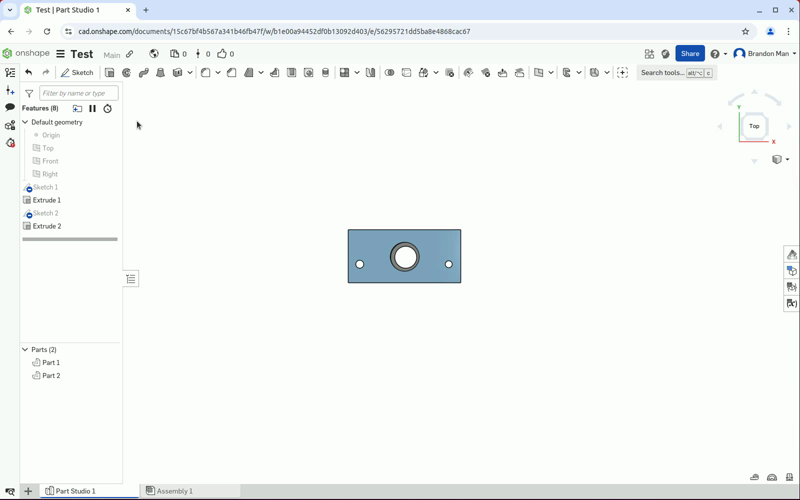
key(shift+h)
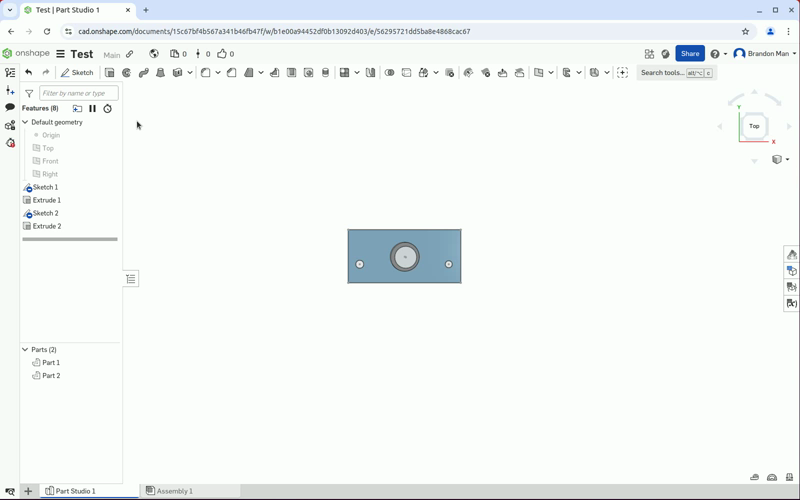
key(shift+7)
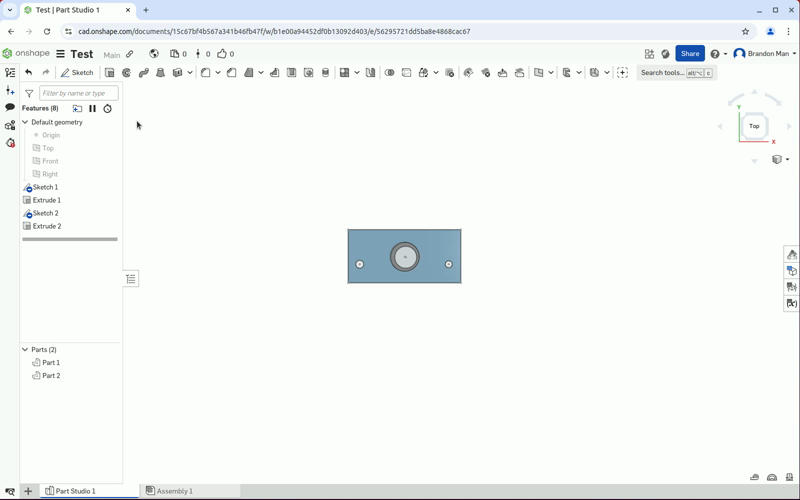
key(up, 3)
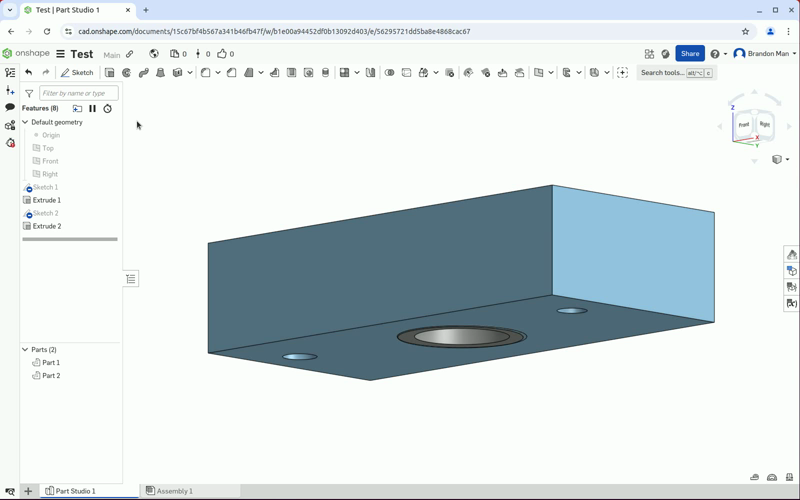
key(left, 3)
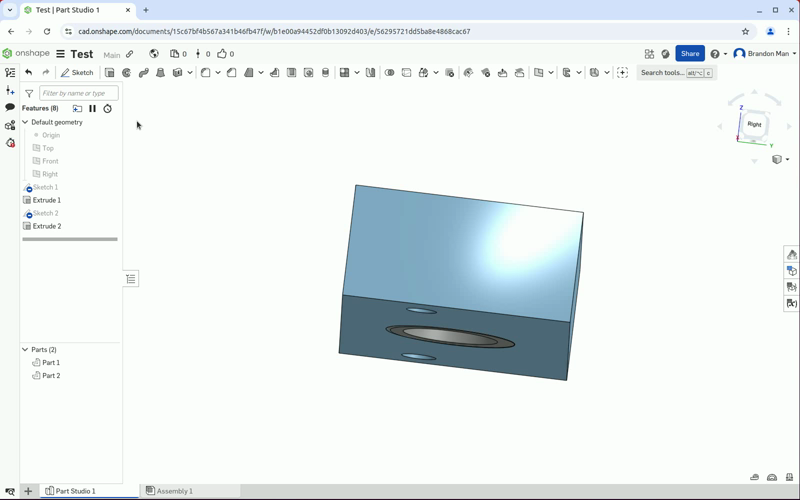
key(right, 3)
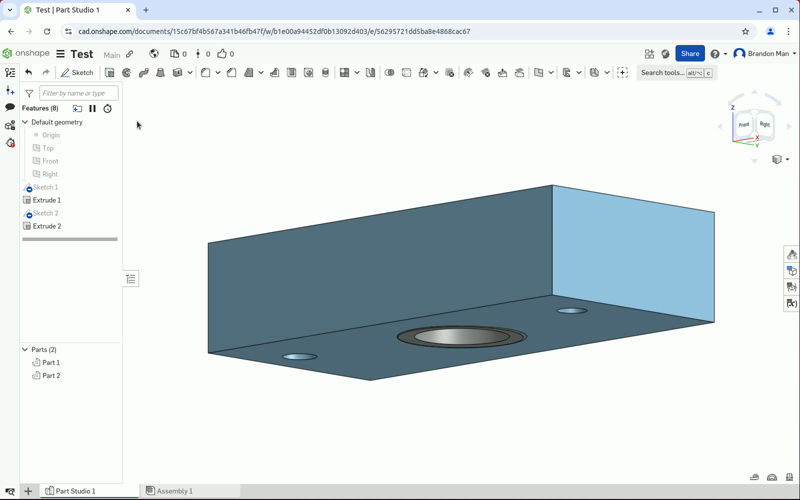
key(down, 3)
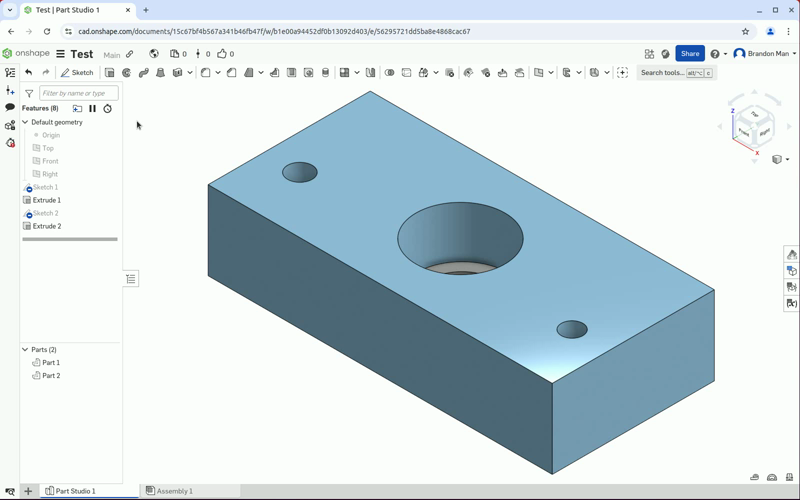
mouse_move(73, 189)
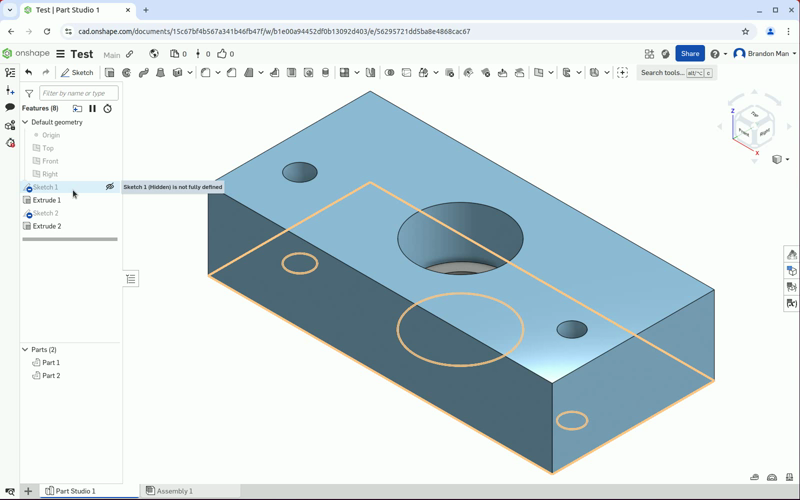
click(73, 189)